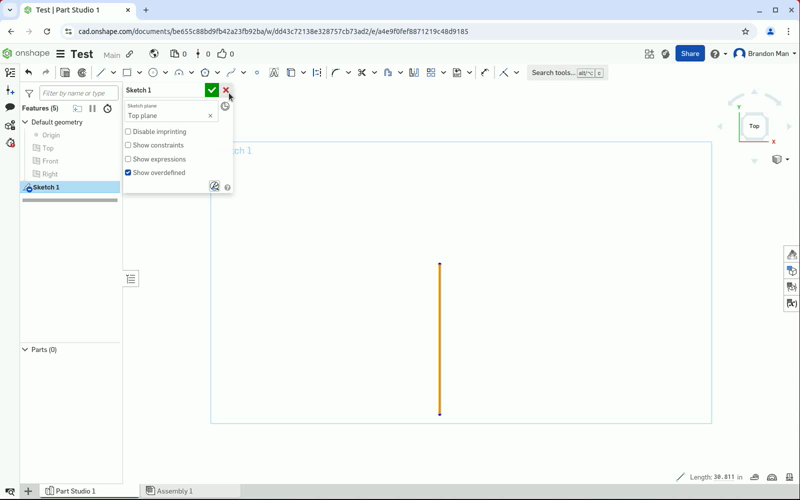
key(shift+h)
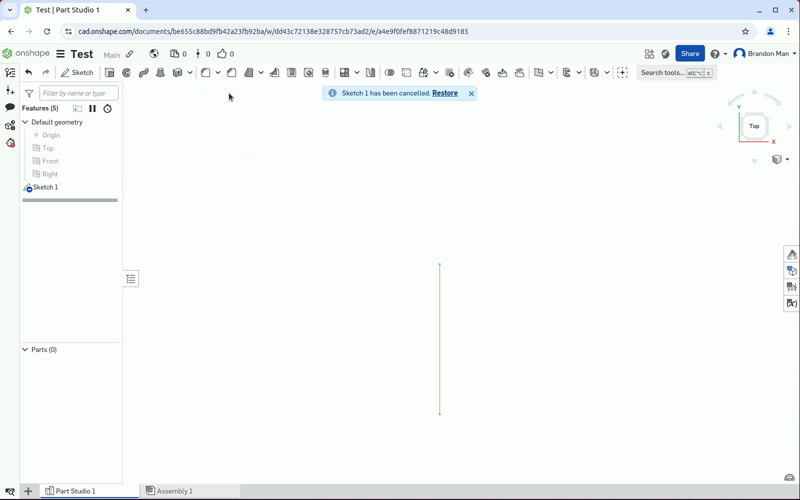
key(shift+s)
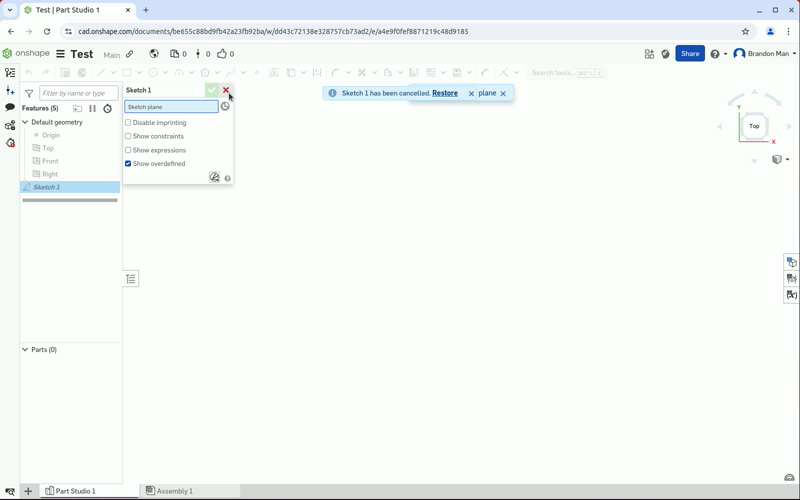
mouse_move(73, 150)
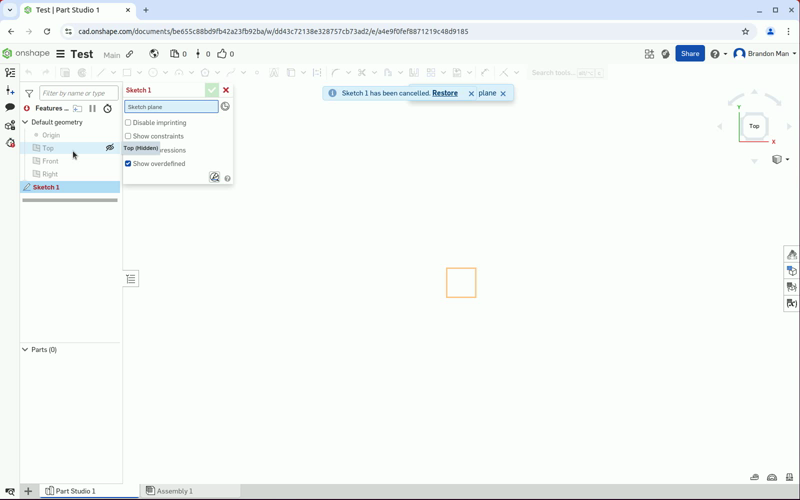
click(73, 150)
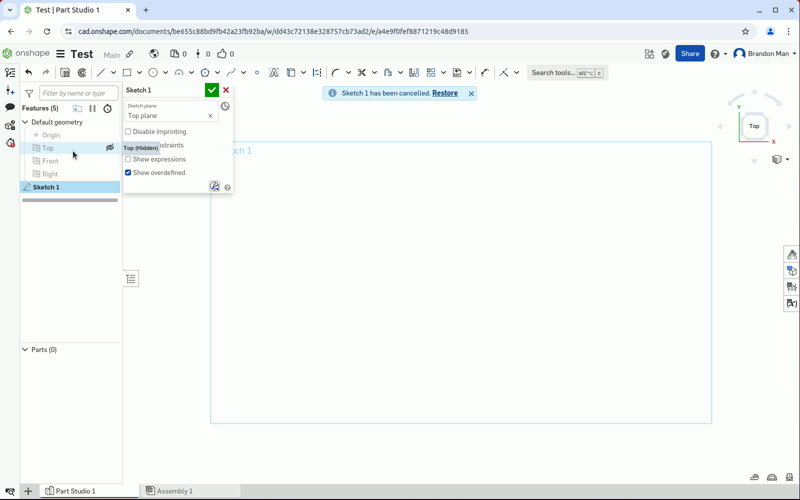
mouse_move(73, 352)
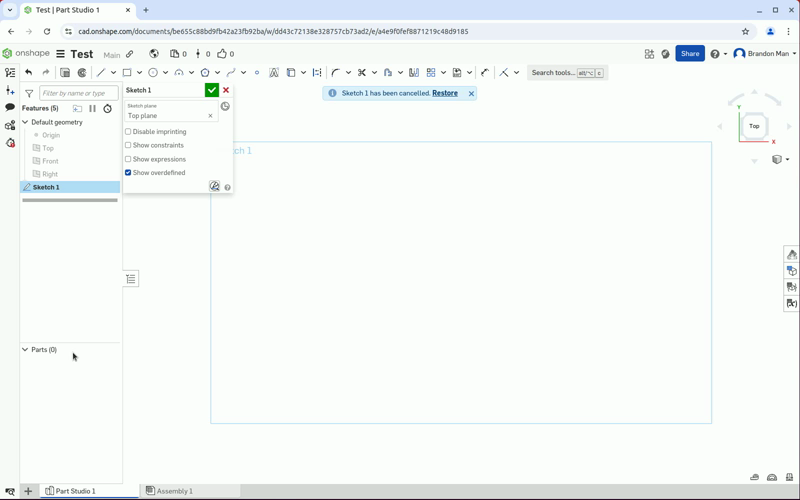
key(y)
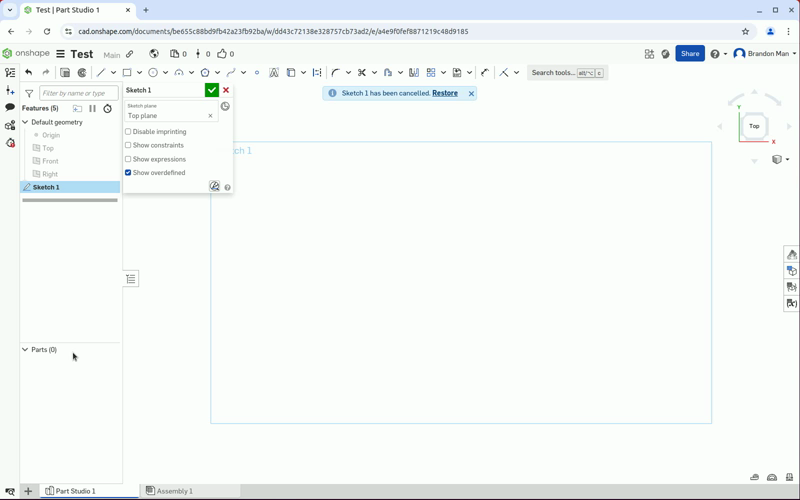
key(l)
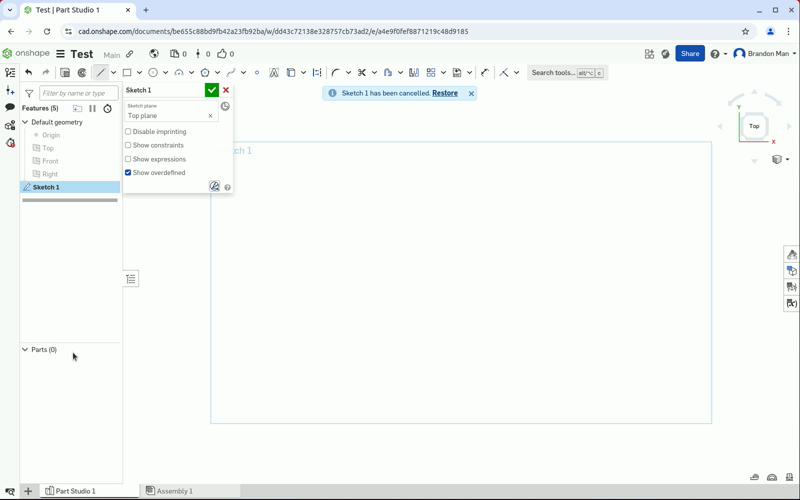
key_down(shift)
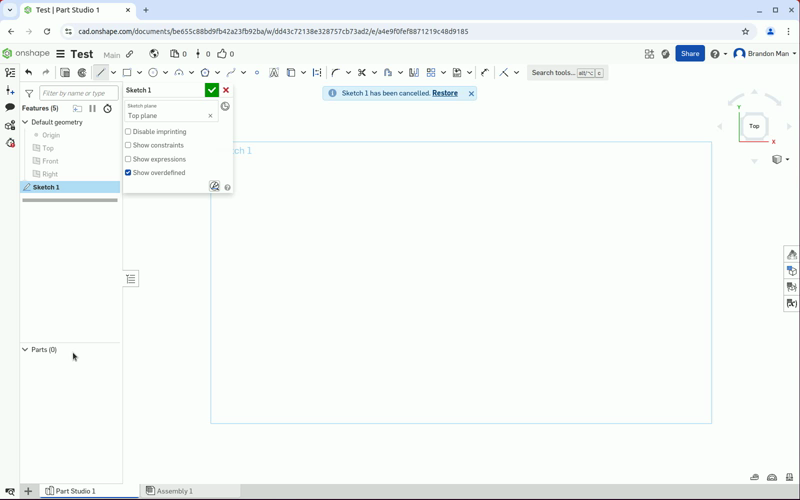
mouse_move(460, 282)
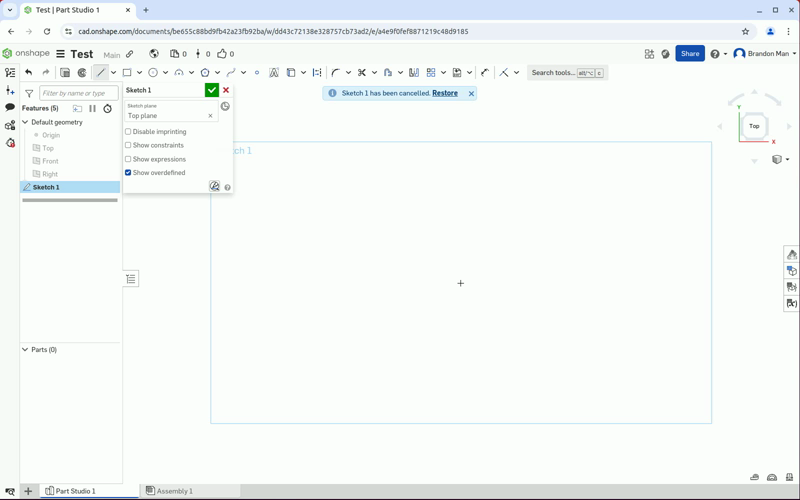
click(460, 282)
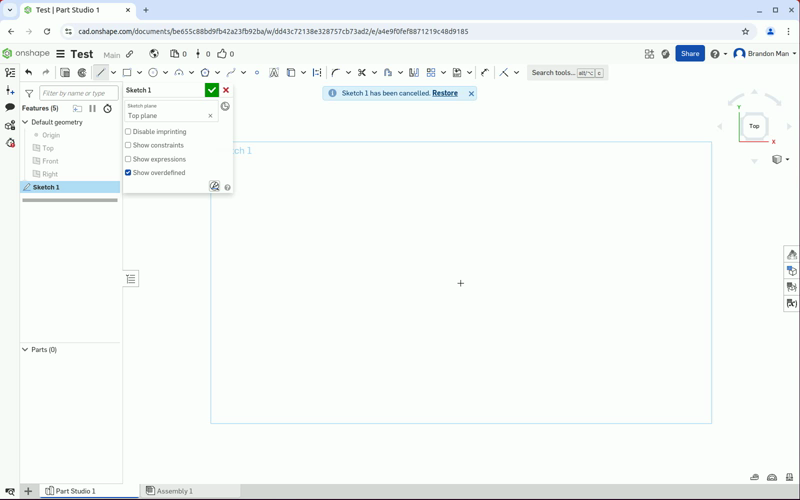
key_up(shift)
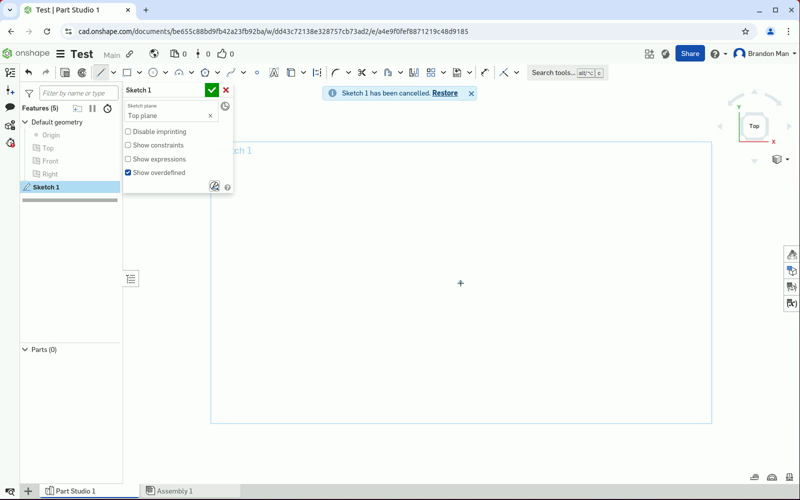
key_down(shift)
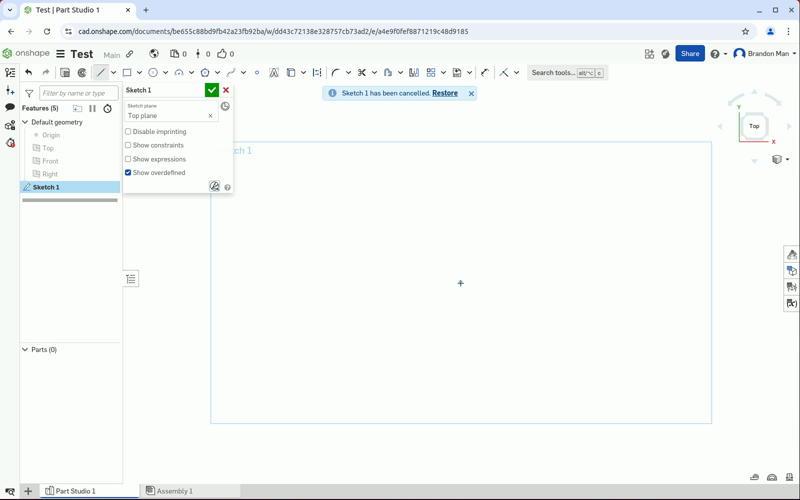
mouse_move(573, 282)
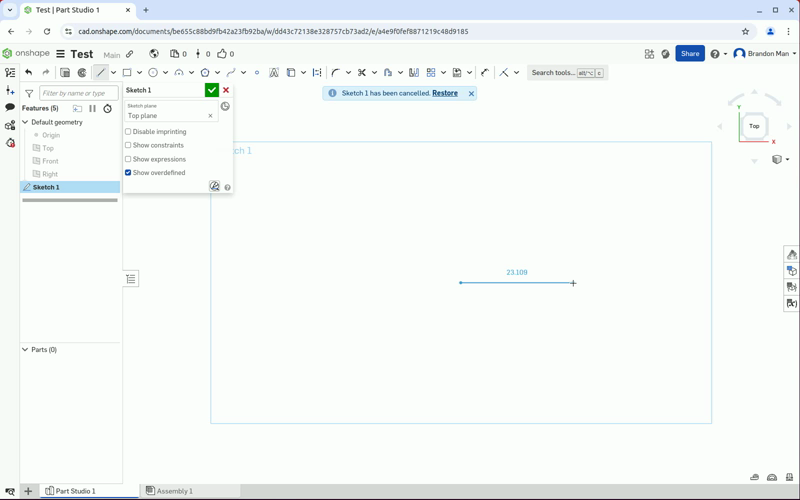
click(573, 282)
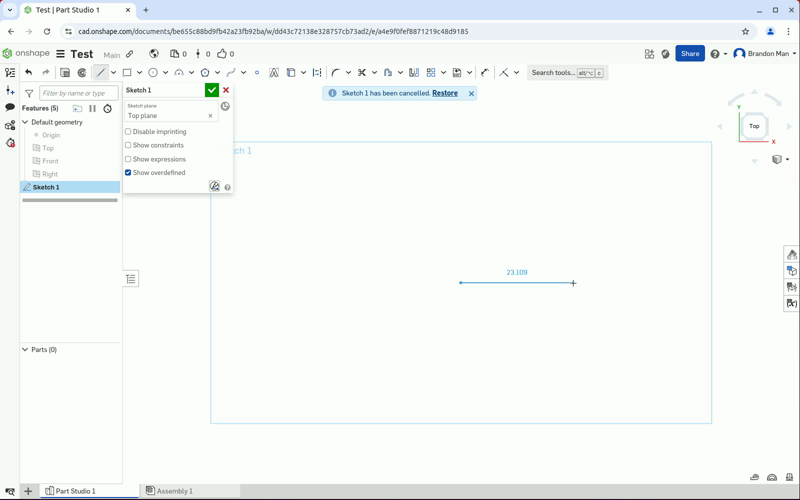
key_up(shift)
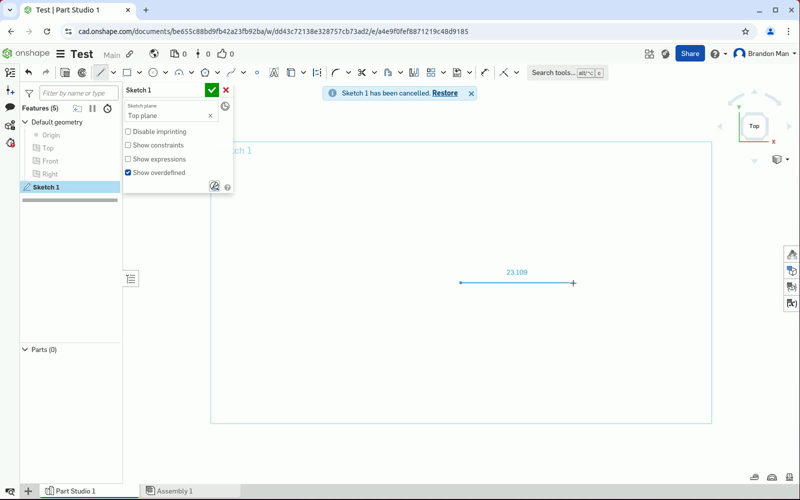
key_down(shift)
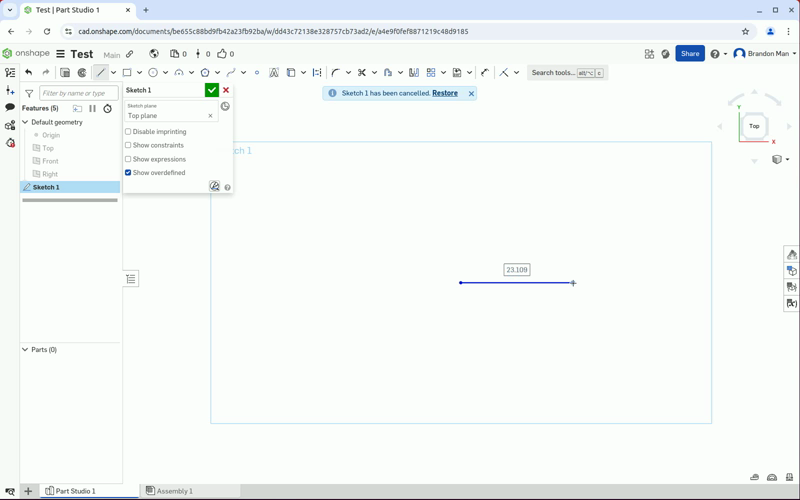
mouse_move(589, 282)
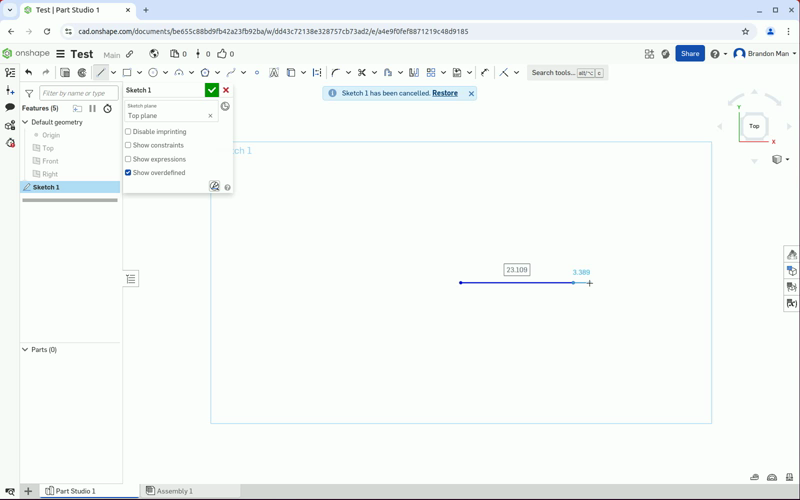
mouse_move(573, 231)
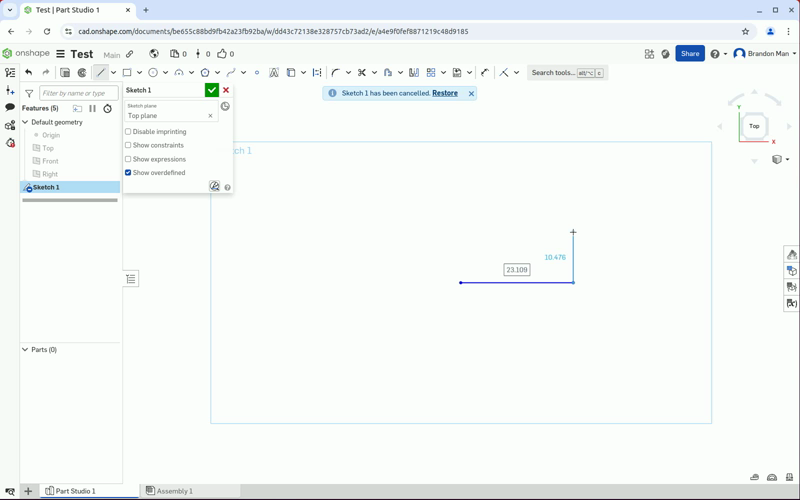
click(573, 231)
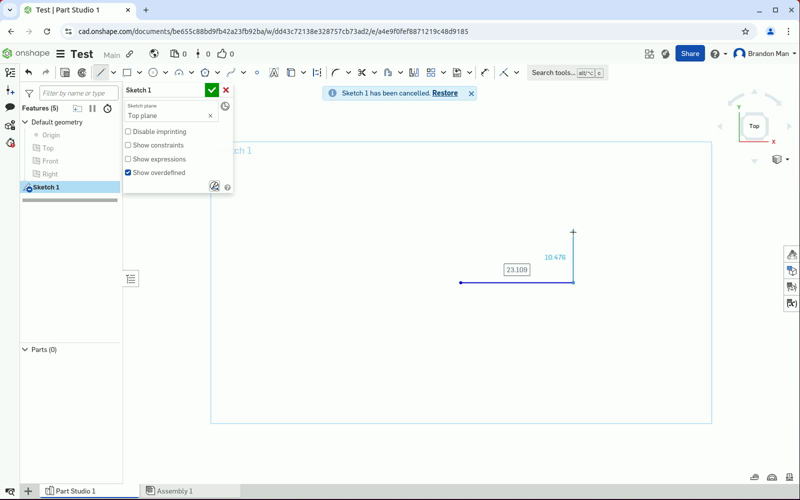
key_up(shift)
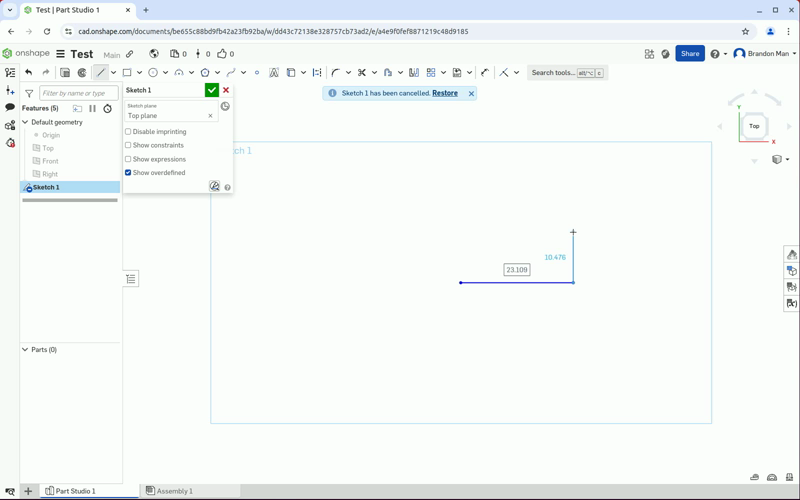
key_down(shift)
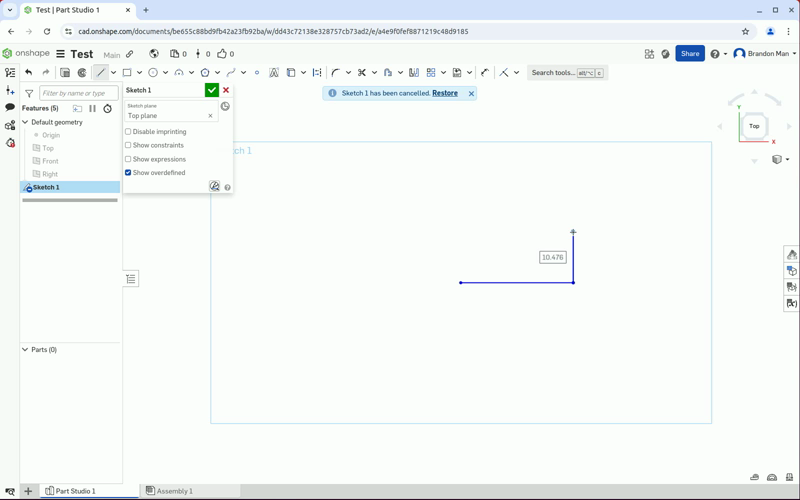
mouse_move(589, 231)
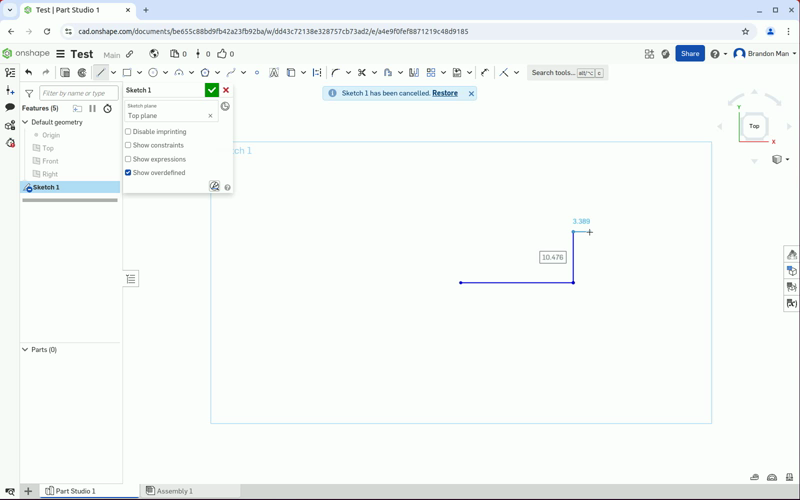
mouse_move(517, 231)
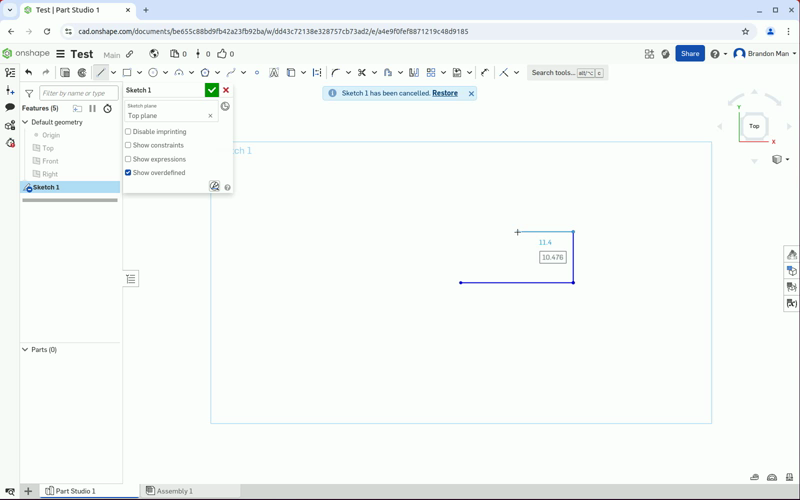
click(517, 231)
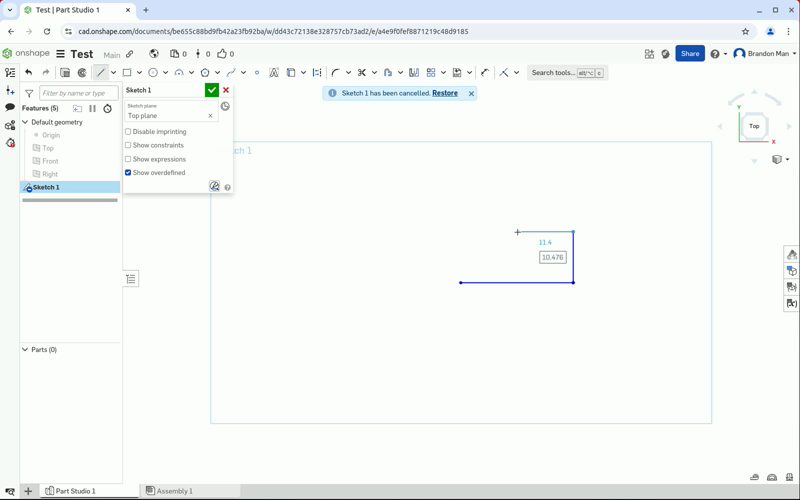
key_up(shift)
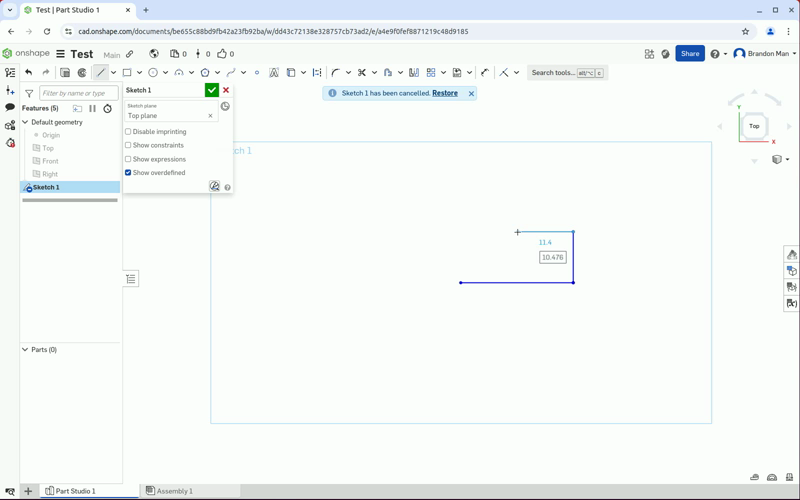
key_down(shift)
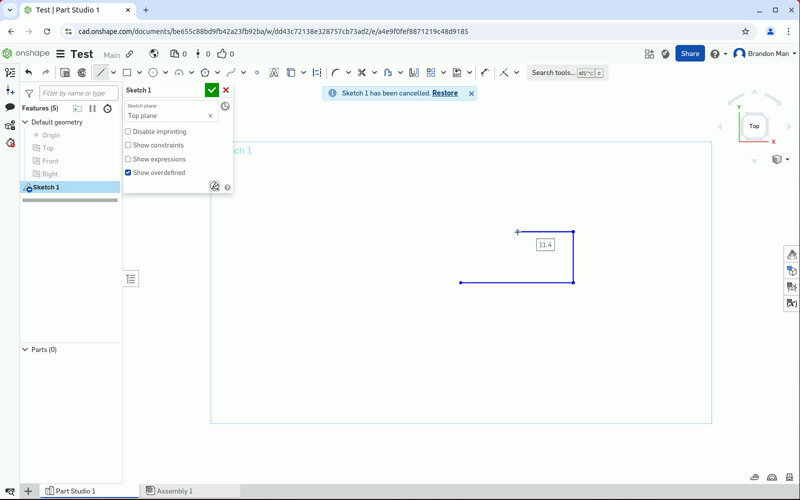
mouse_move(547, 231)
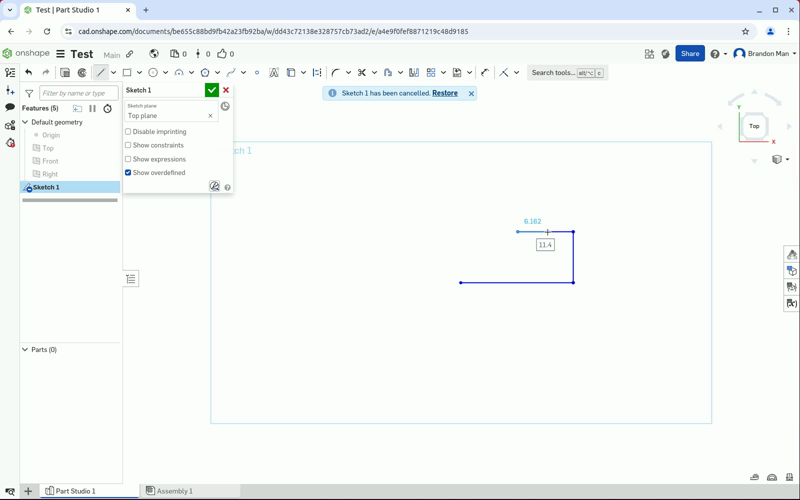
mouse_move(460, 231)
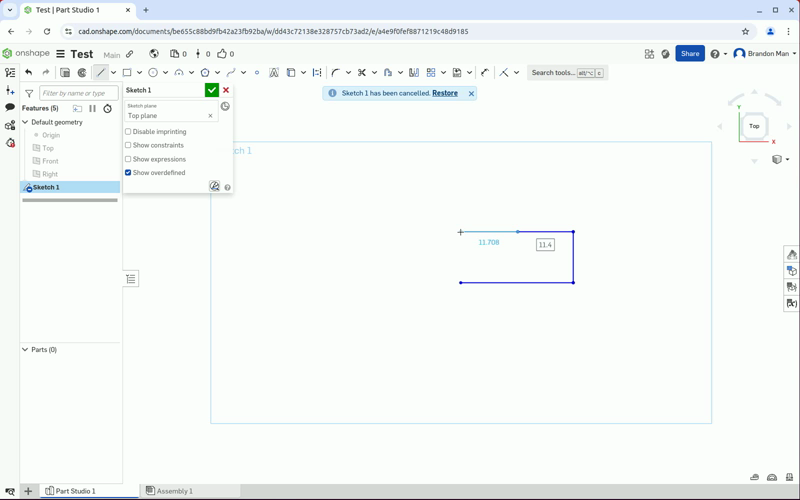
click(460, 231)
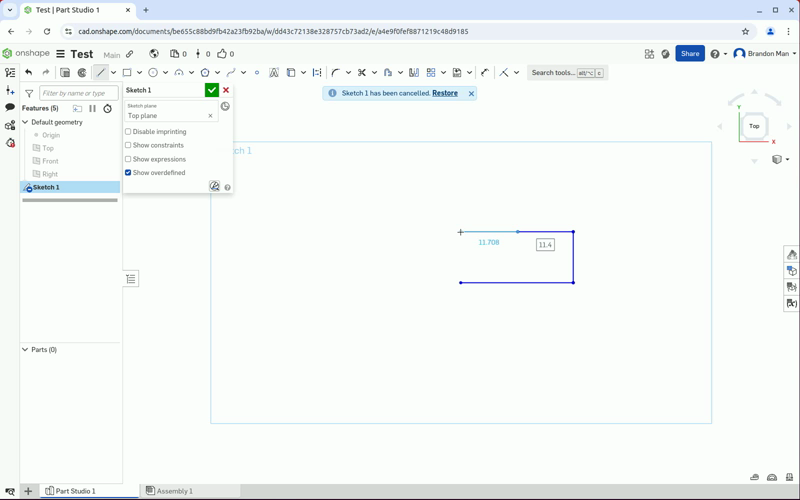
key_up(shift)
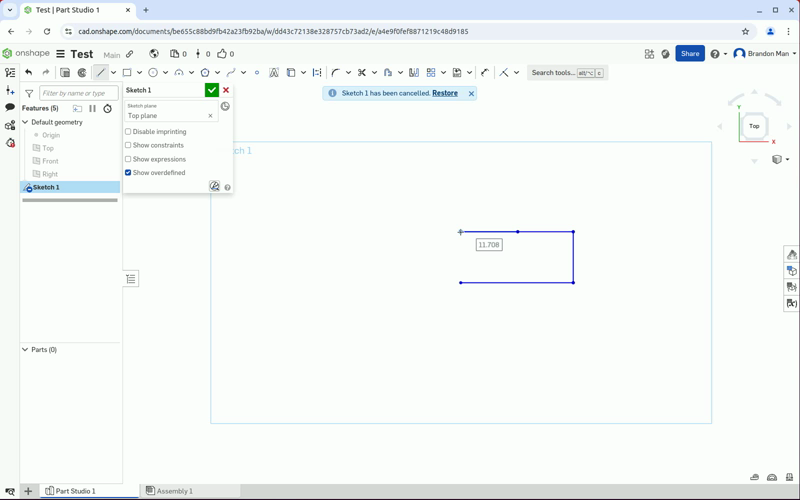
mouse_move(490, 231)
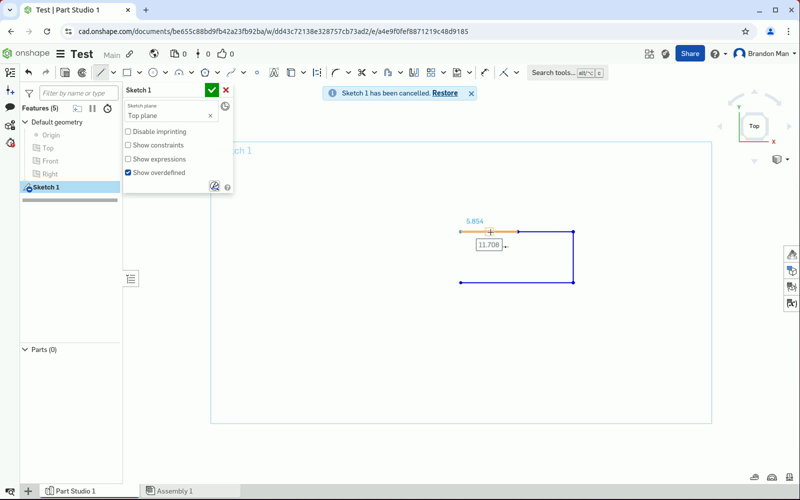
key_down(shift)
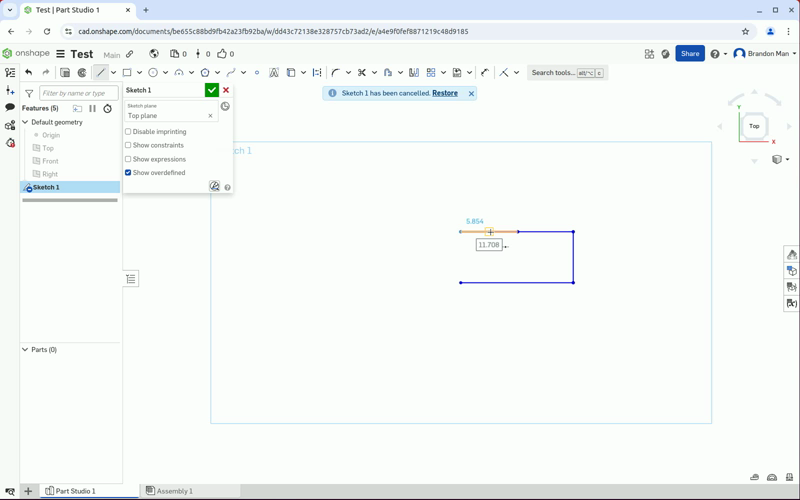
mouse_move(460, 282)
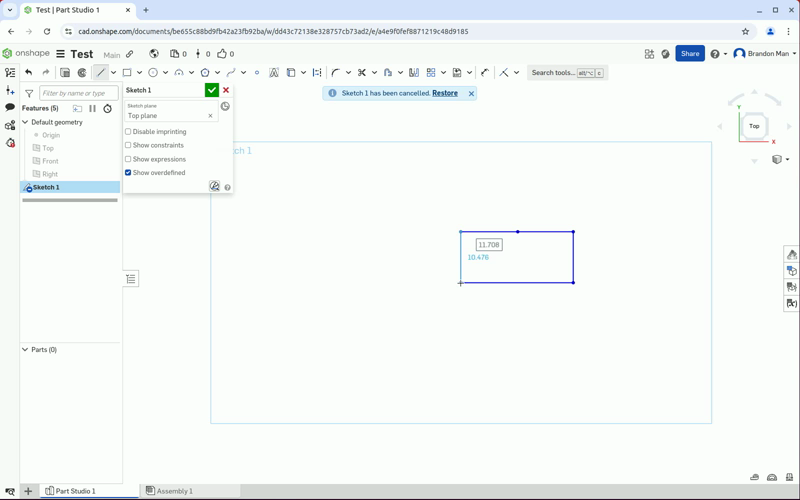
key_up(shift)
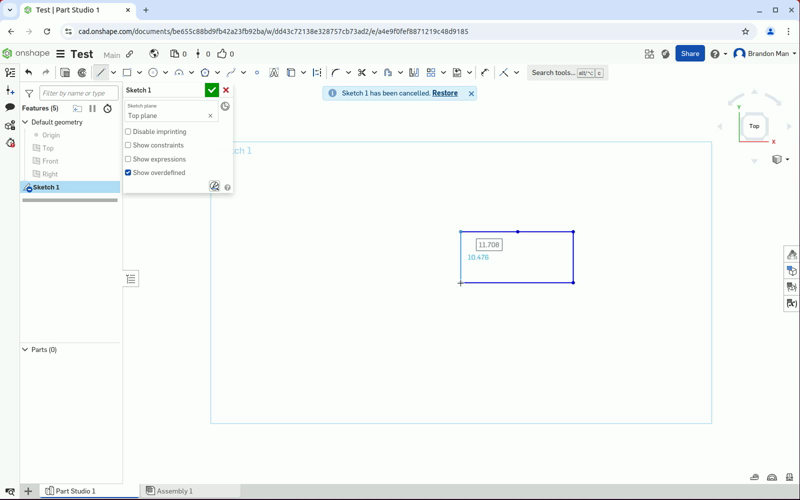
click(460, 282)
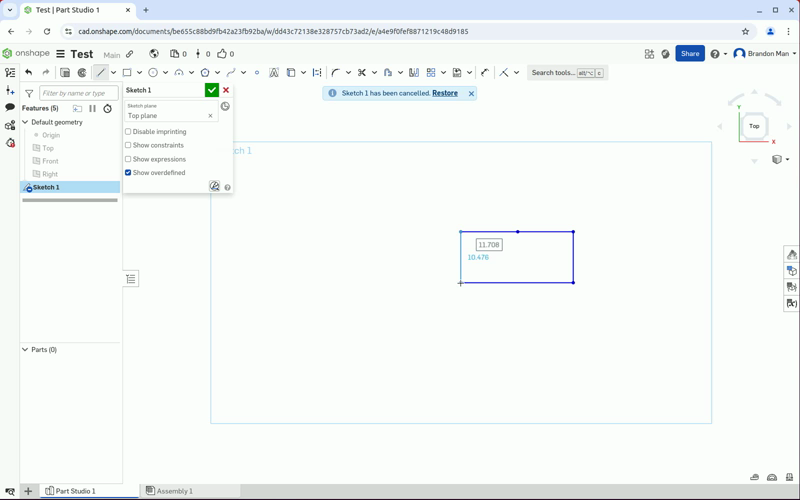
key(esc)
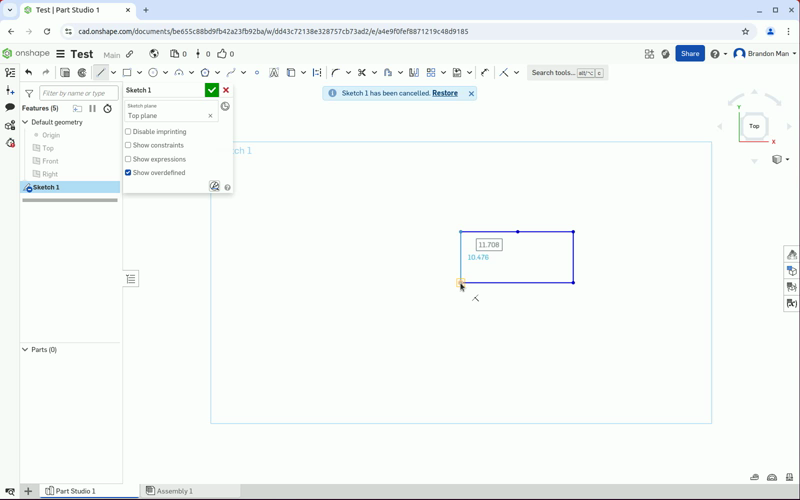
mouse_move(558, 259)
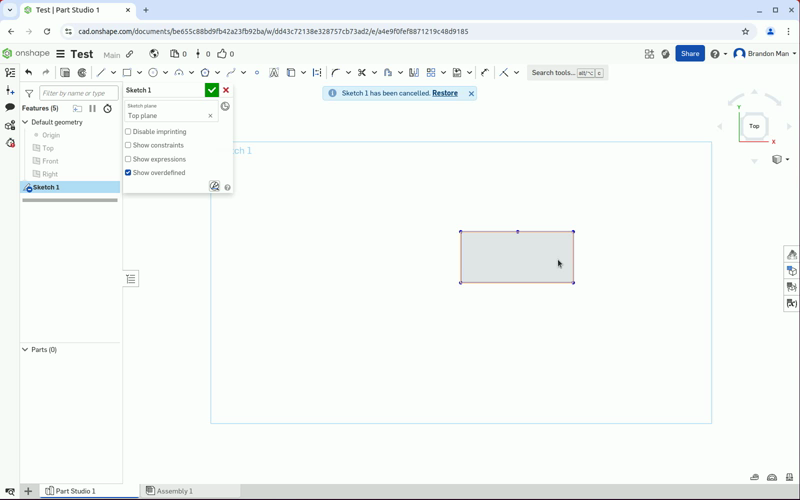
click(558, 259)
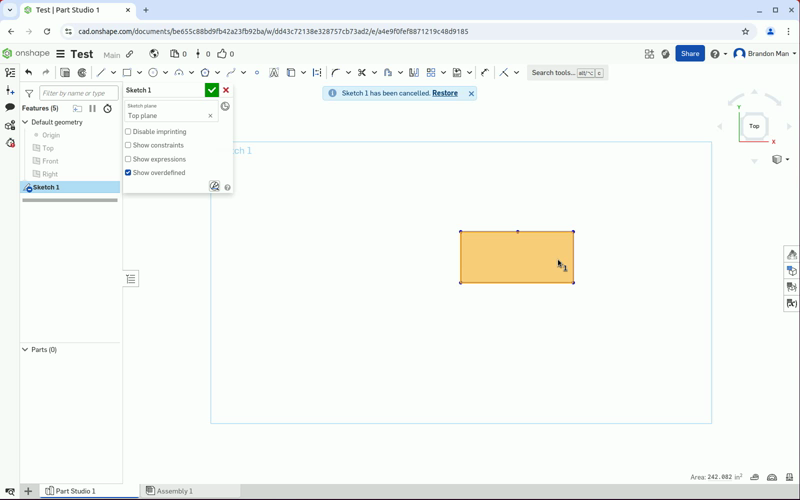
mouse_move(73, 352)
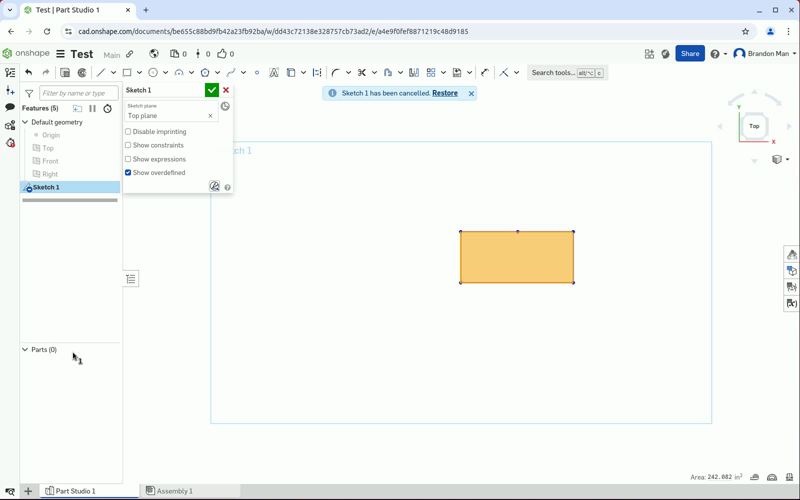
key(shift+y)
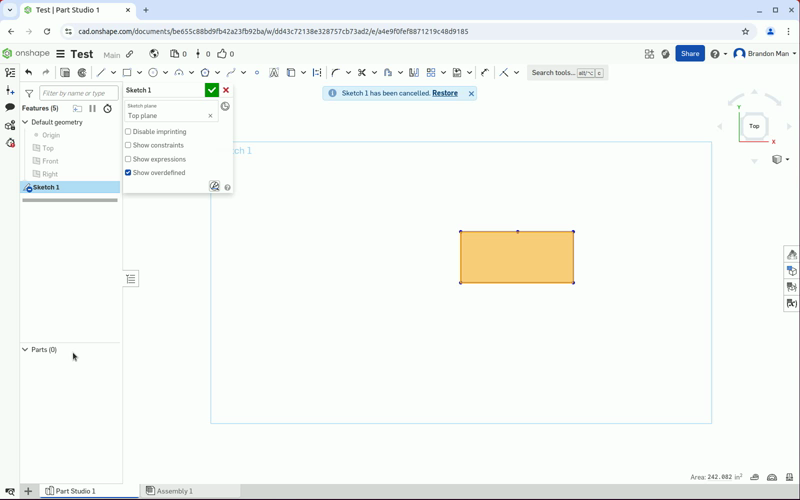
key(shift+e)
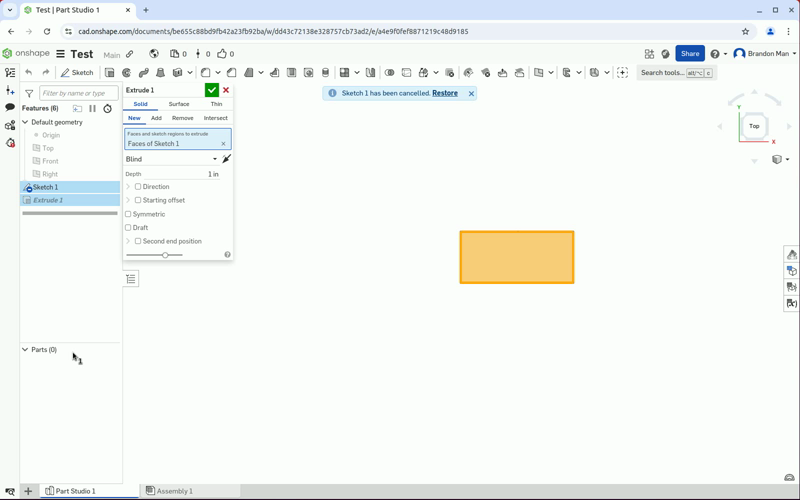
mouse_move(143, 106)
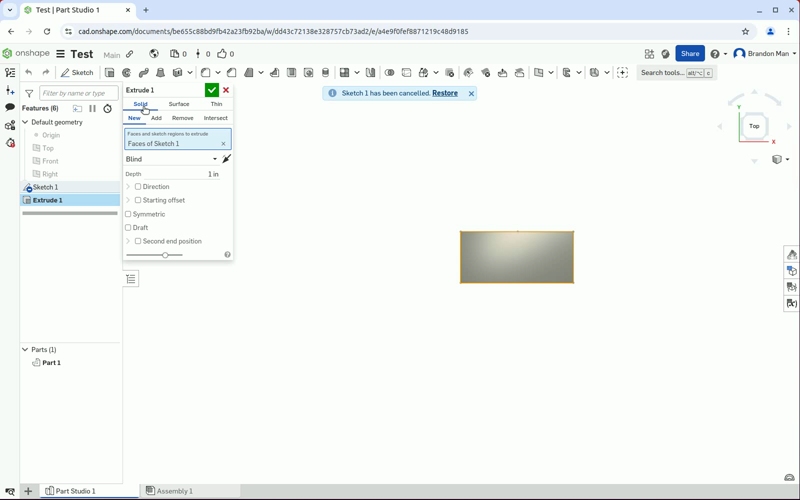
click(143, 106)
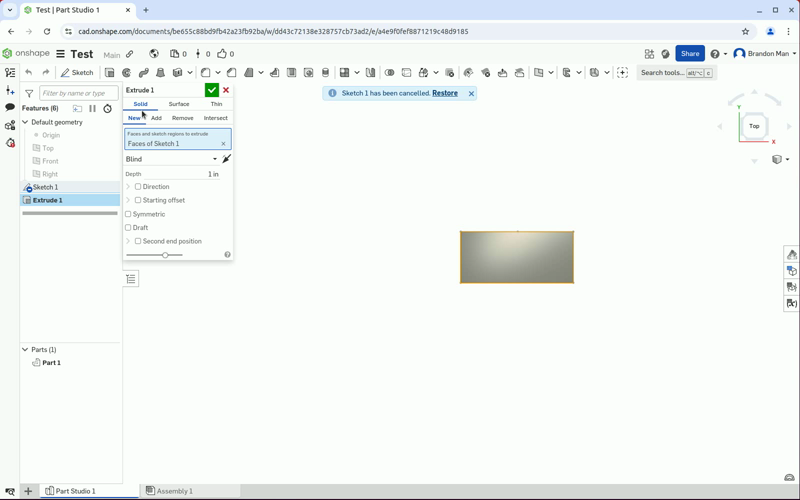
mouse_move(137, 120)
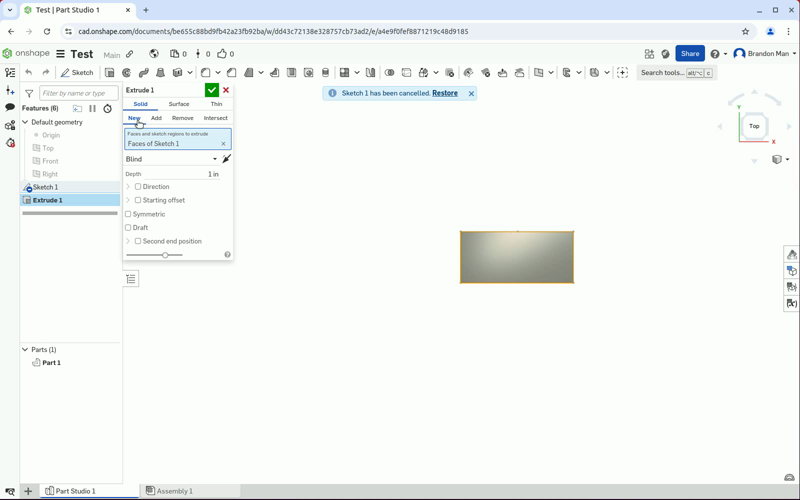
click(137, 120)
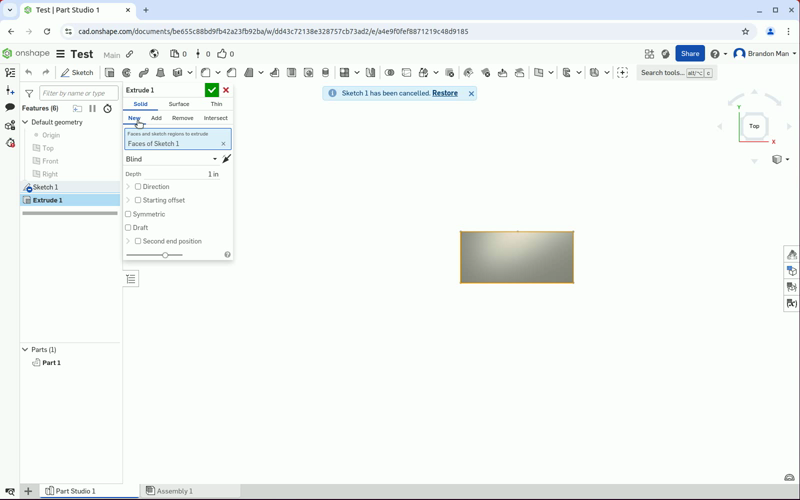
key(tab, 4)
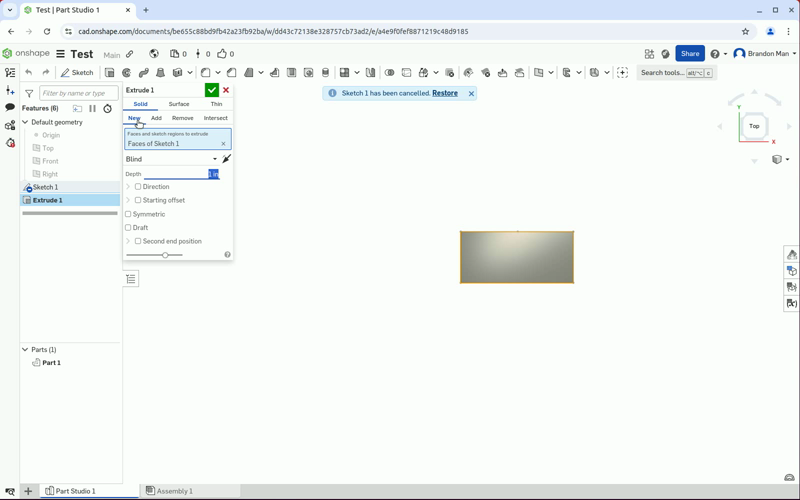
text(0.963)
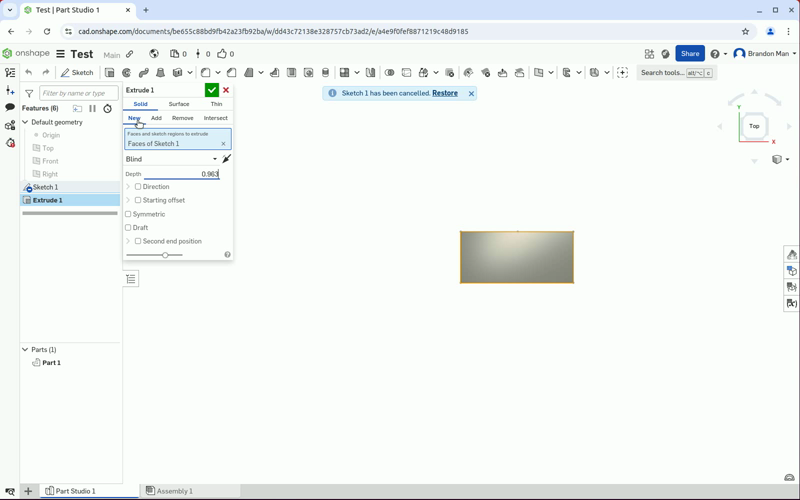
key(enter)
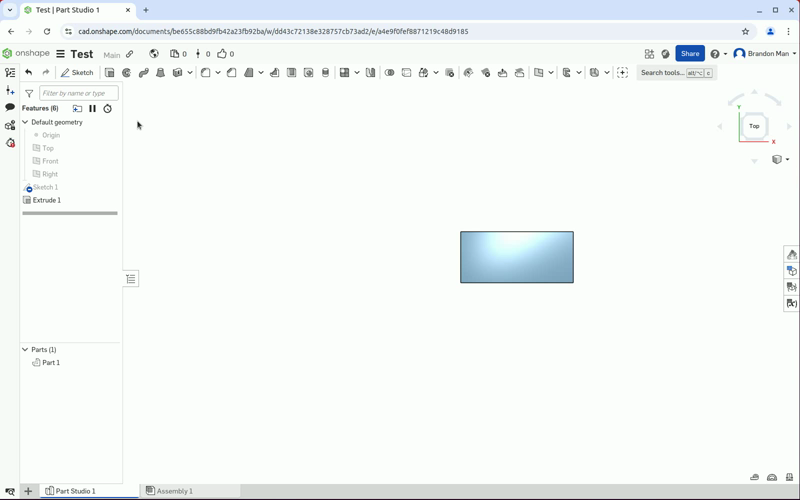
key(shift+h)
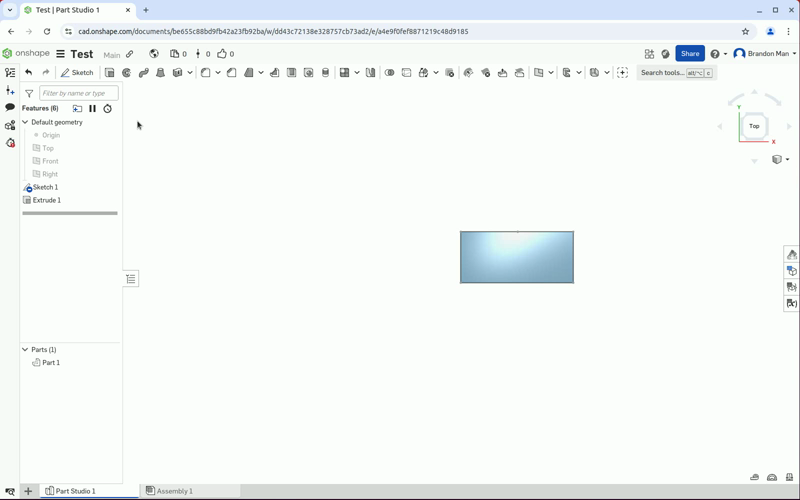
key(shift+h)
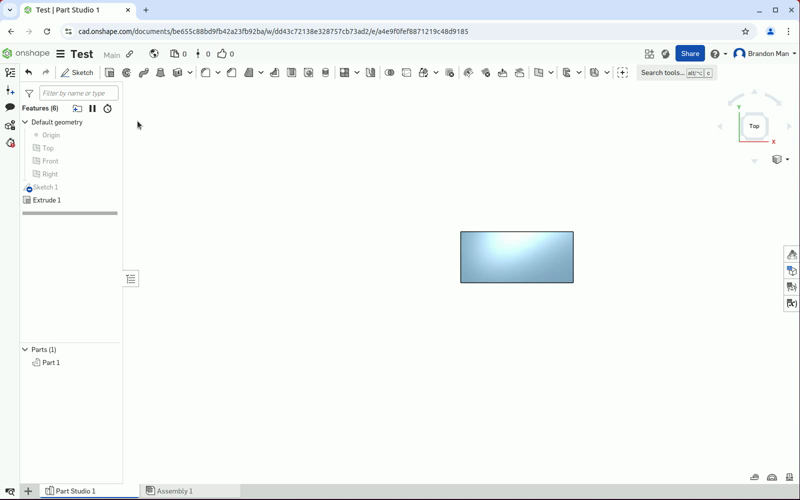
mouse_move(73, 189)
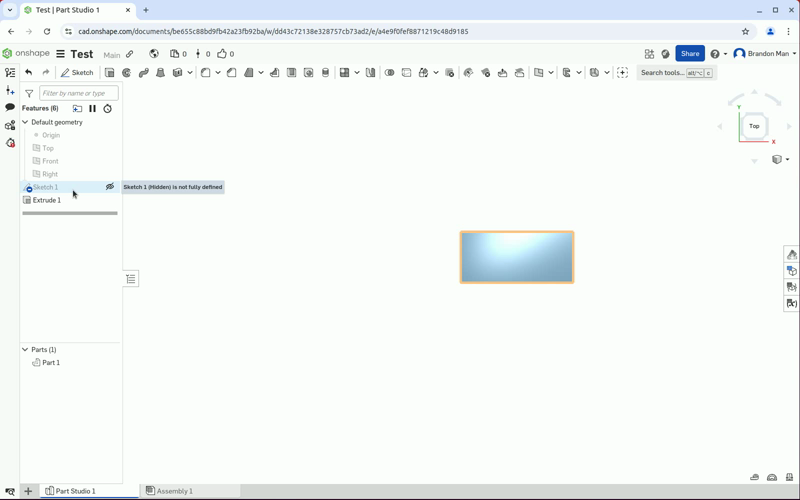
click(73, 189)
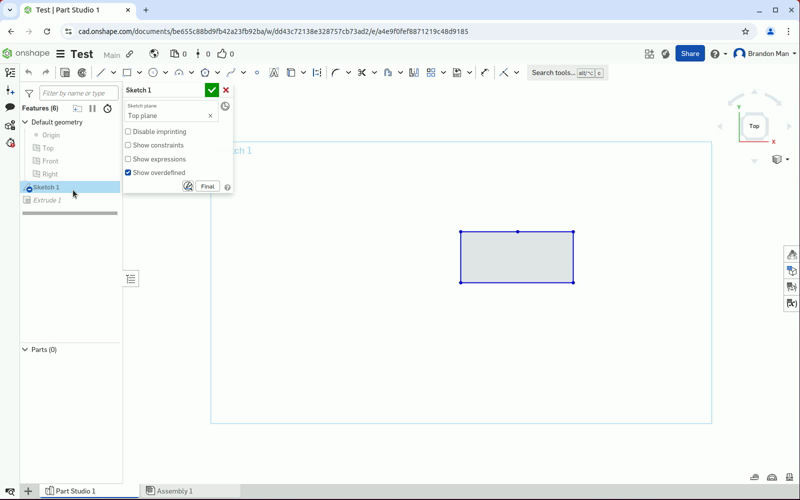
mouse_move(229, 92)
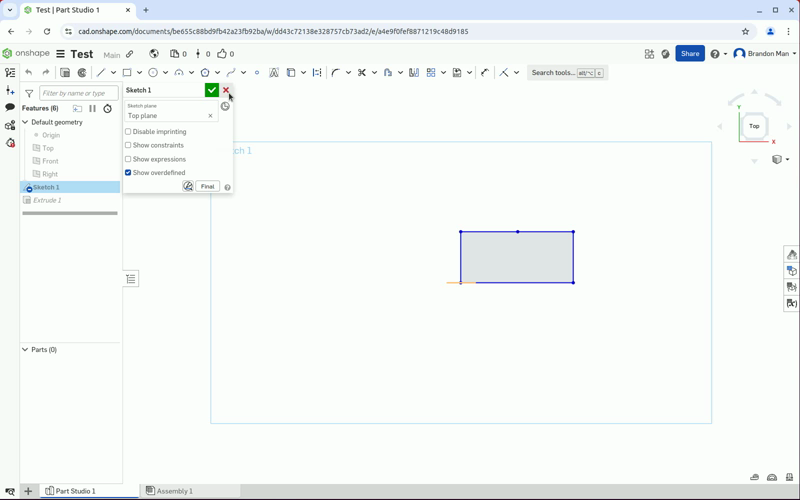
click(229, 92)
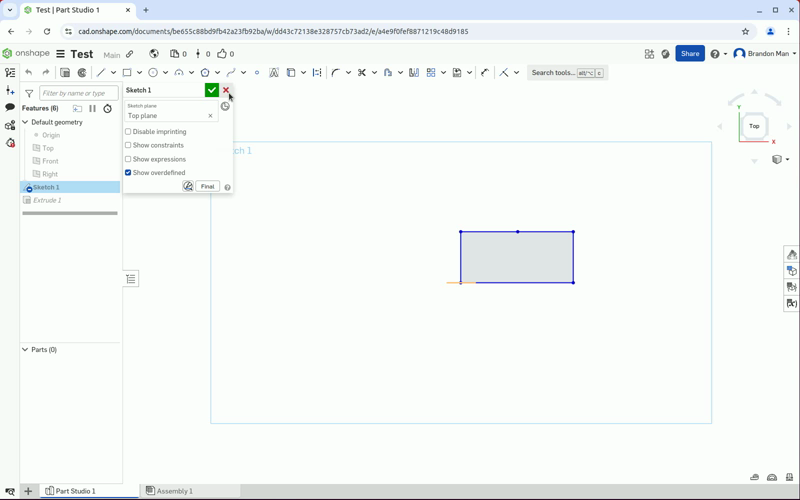
key(shift+s)
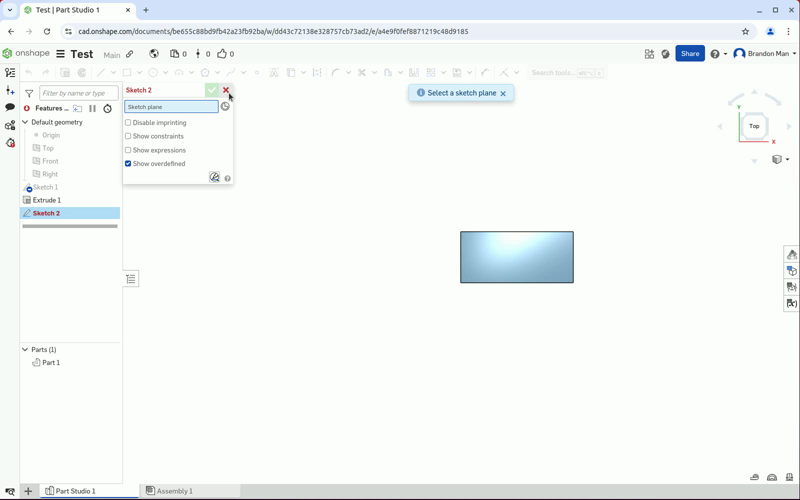
mouse_move(73, 150)
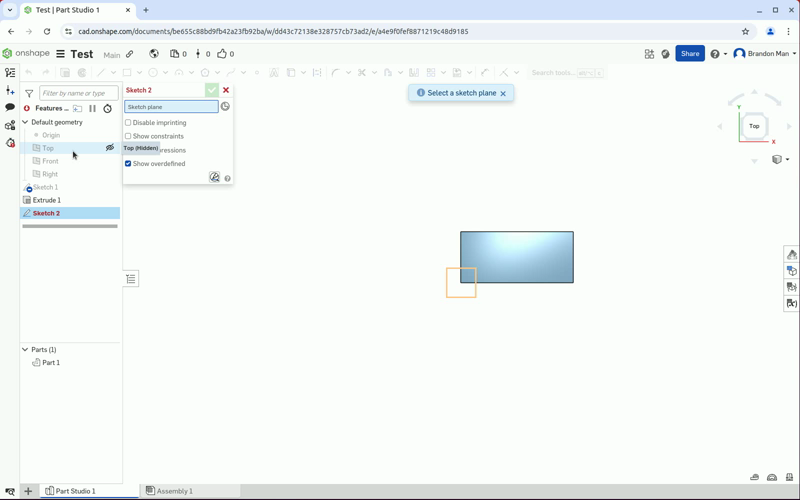
click(73, 150)
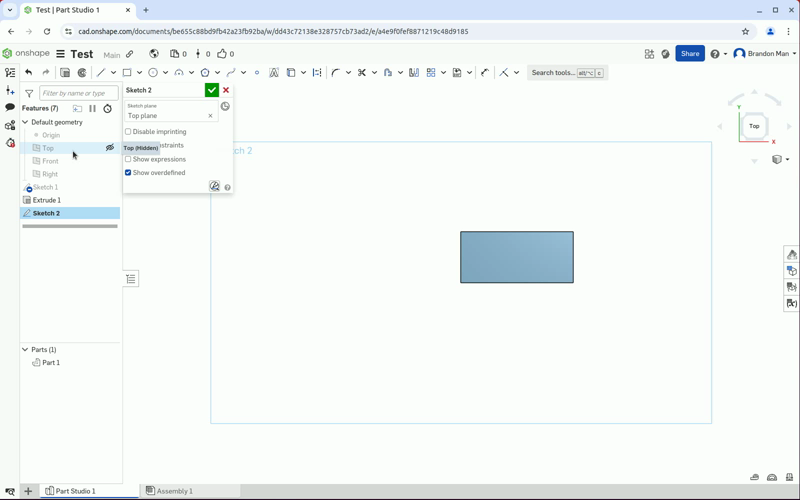
mouse_move(73, 352)
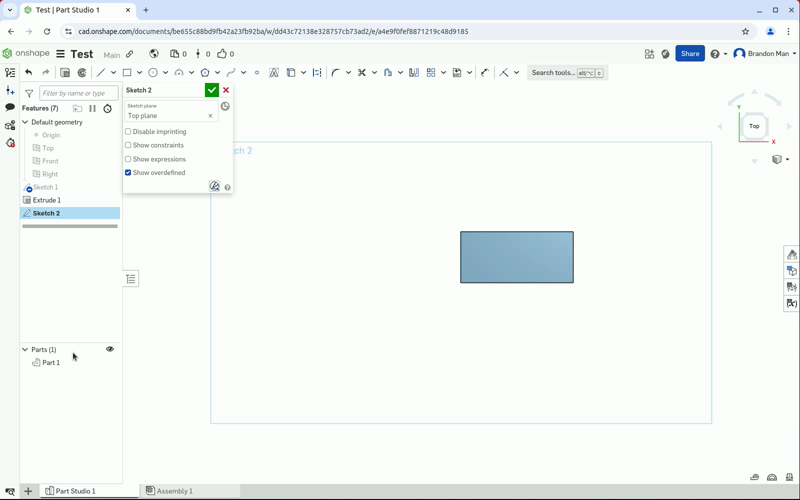
key(y)
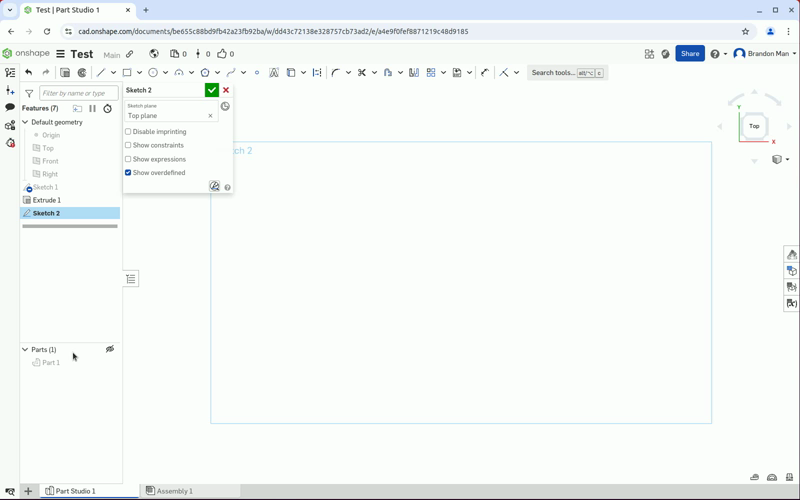
key(l)
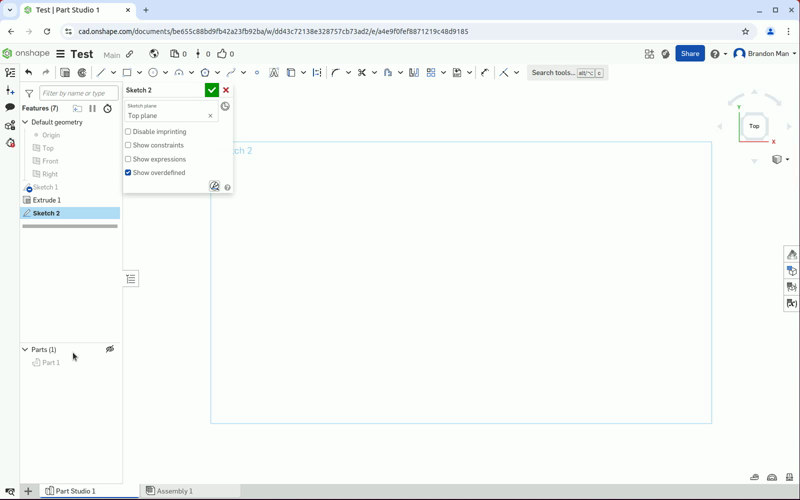
key_down(shift)
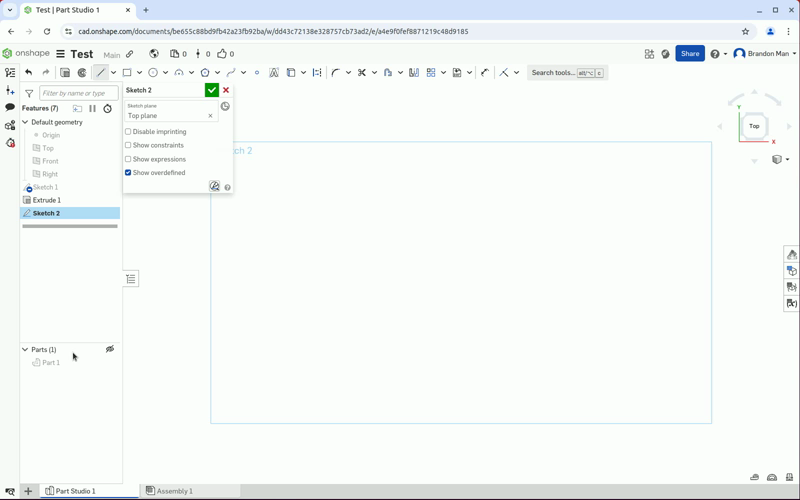
mouse_move(516, 231)
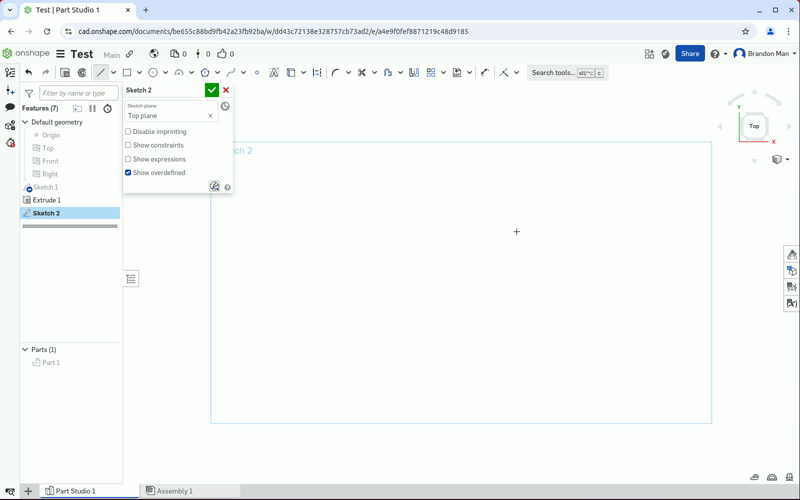
click(516, 231)
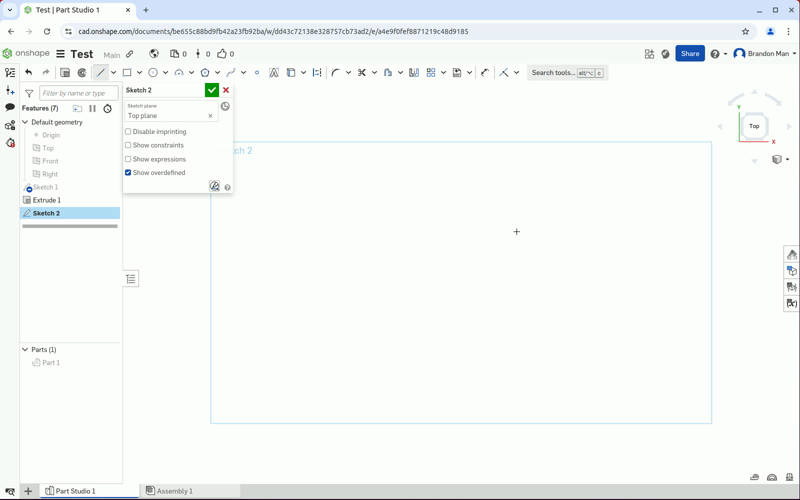
key_up(shift)
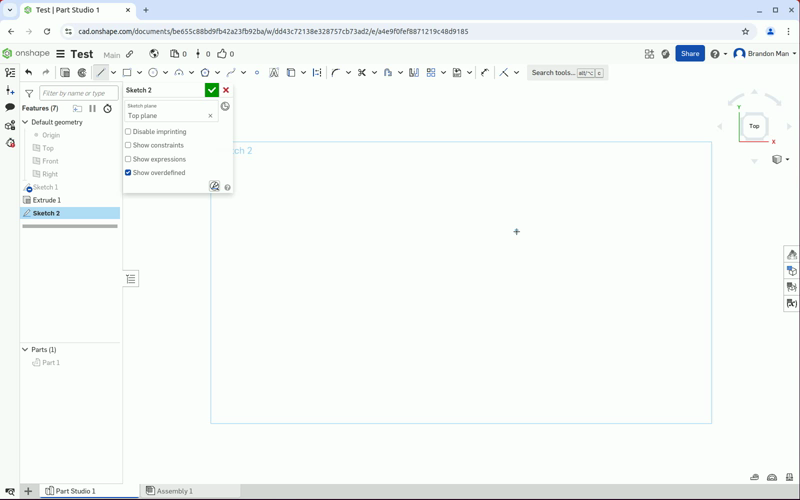
key_down(shift)
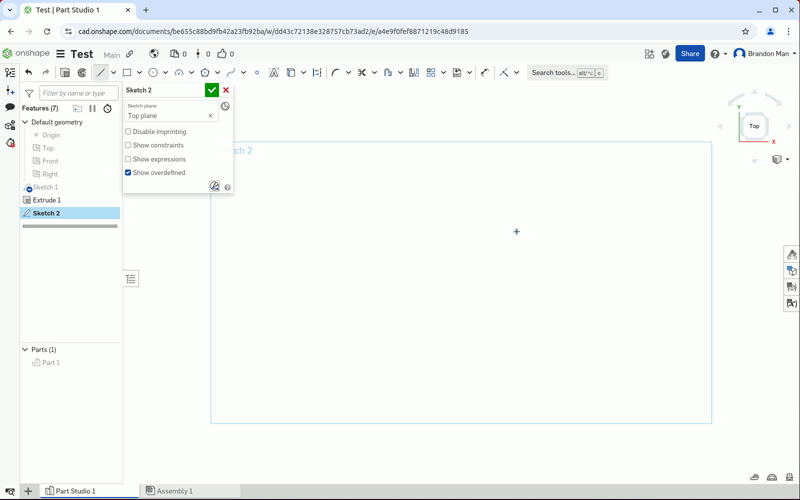
mouse_move(546, 231)
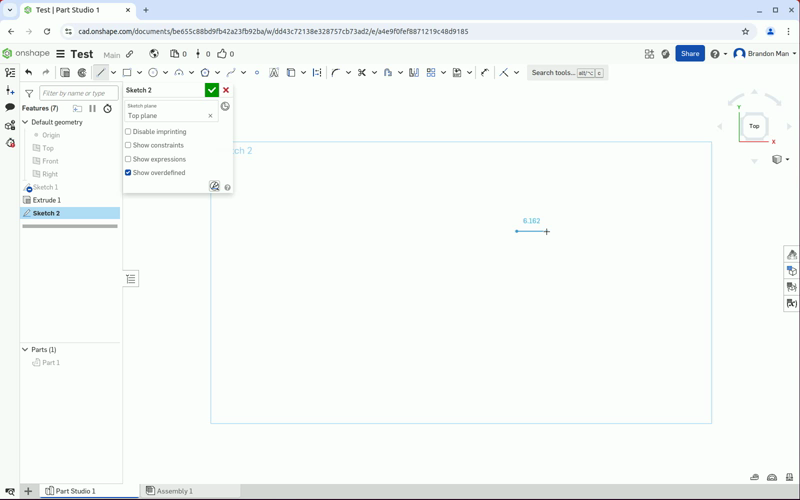
mouse_move(573, 231)
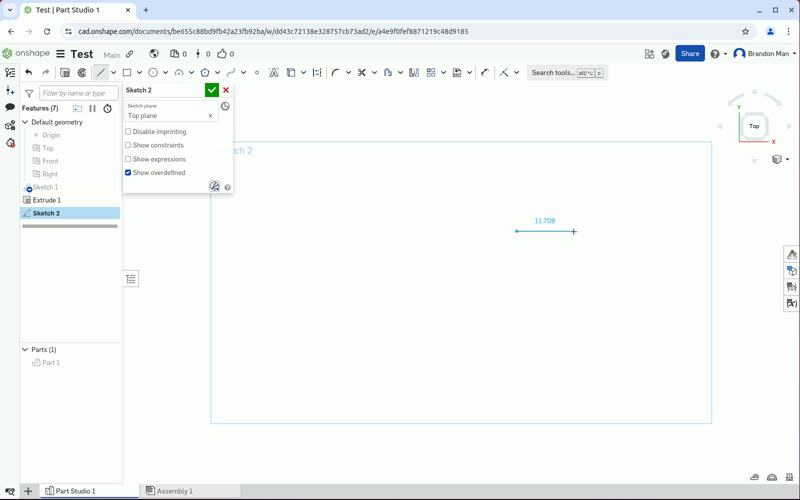
click(573, 231)
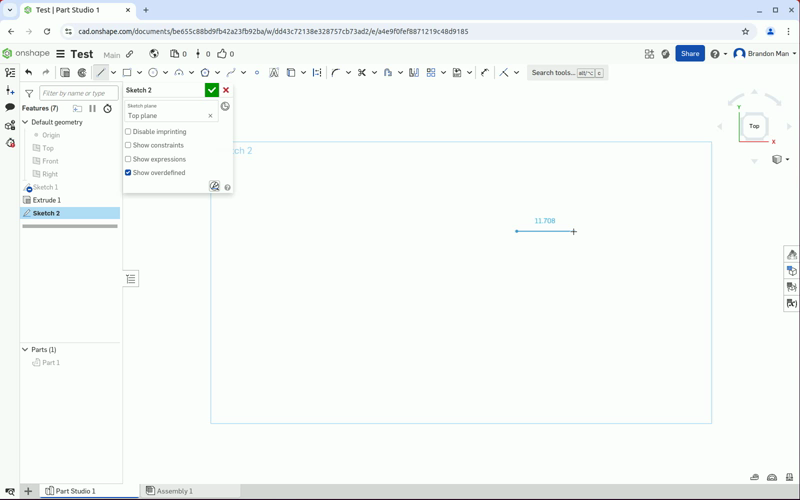
key_up(shift)
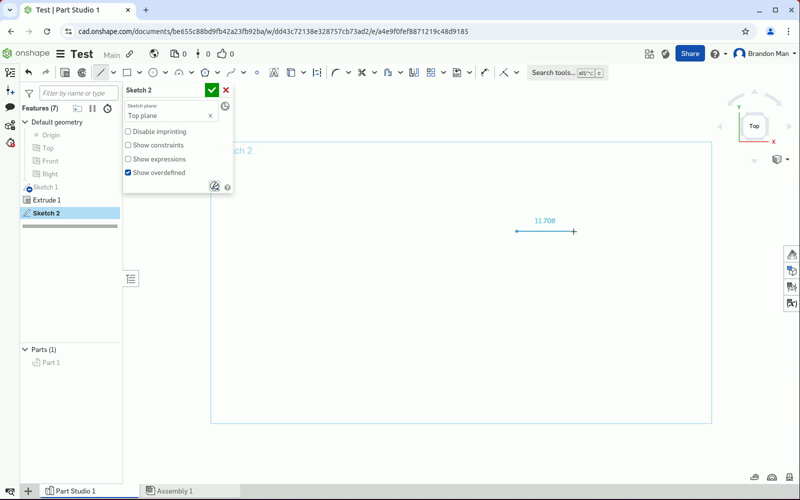
key_down(shift)
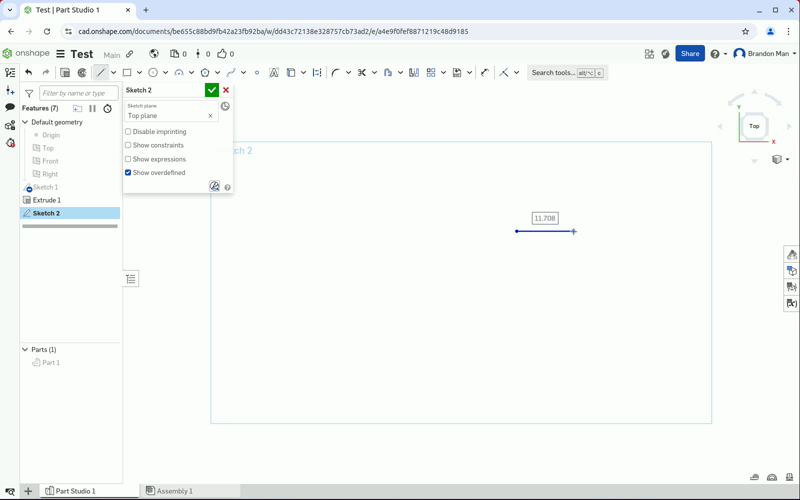
mouse_move(589, 231)
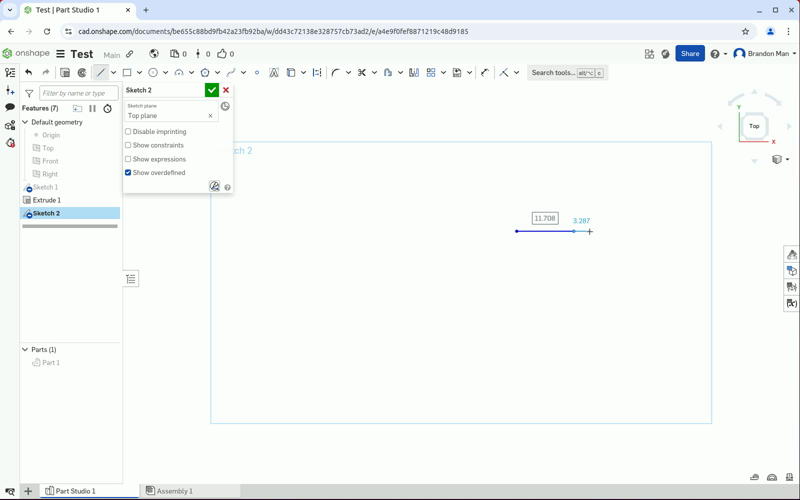
mouse_move(573, 221)
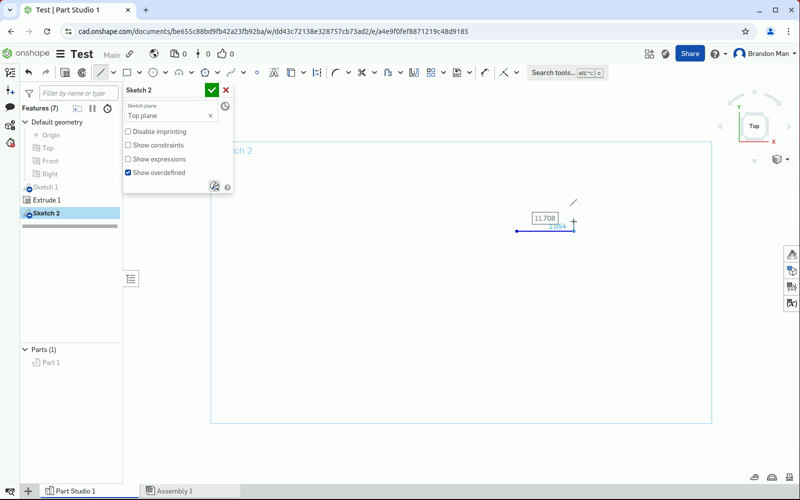
click(573, 221)
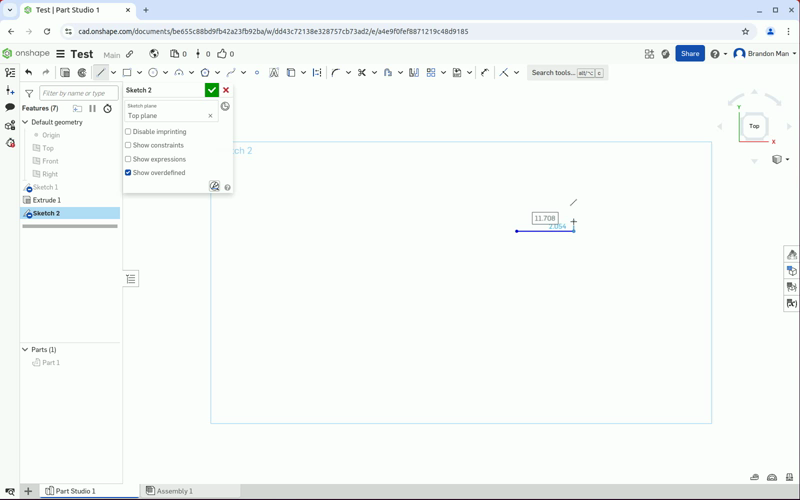
key_up(shift)
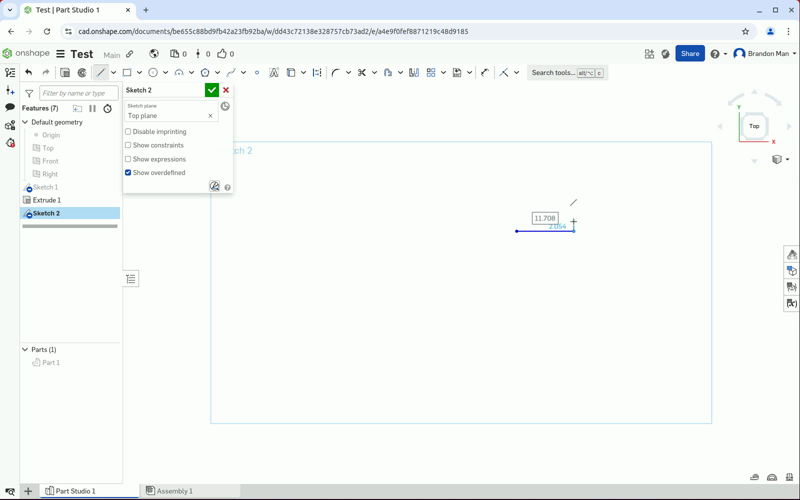
key_down(shift)
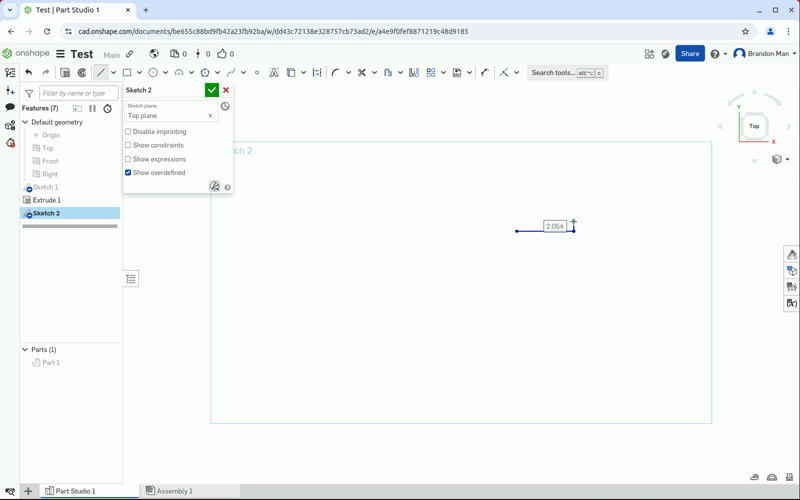
mouse_move(589, 221)
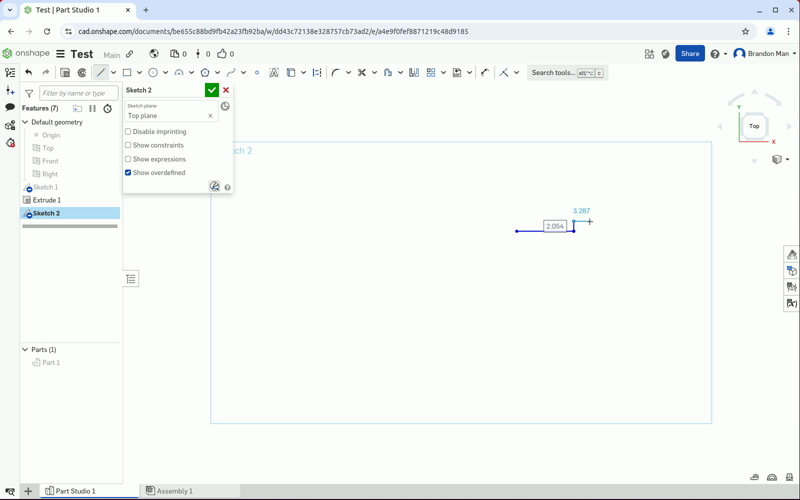
mouse_move(516, 221)
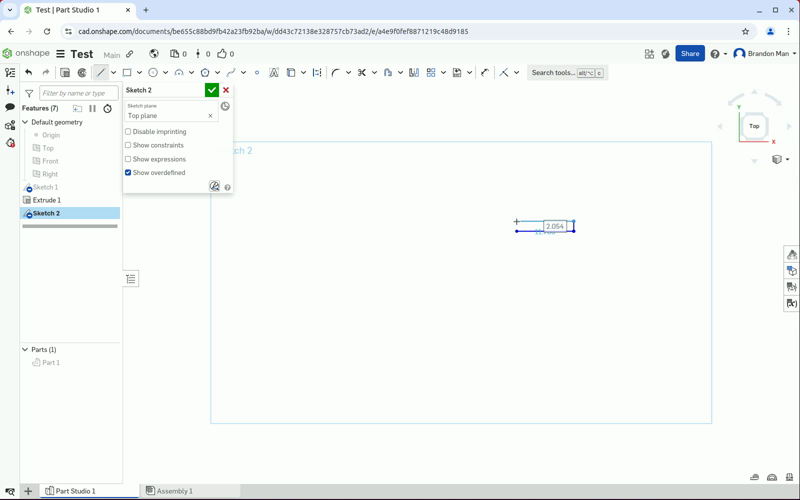
click(516, 221)
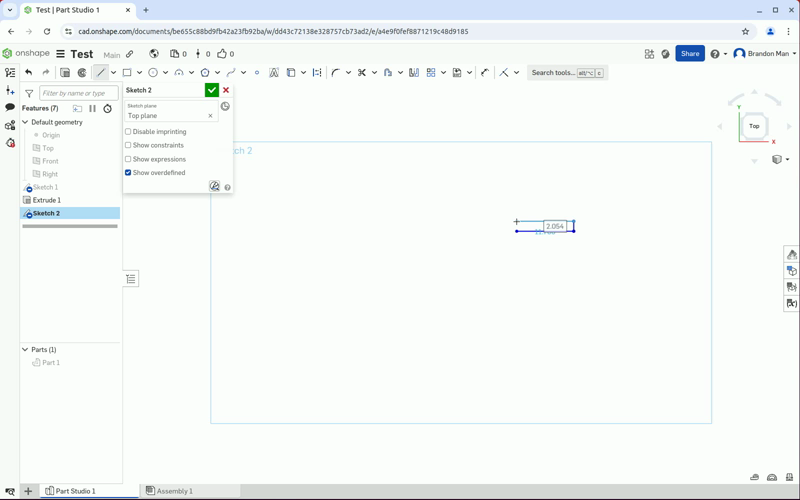
key_up(shift)
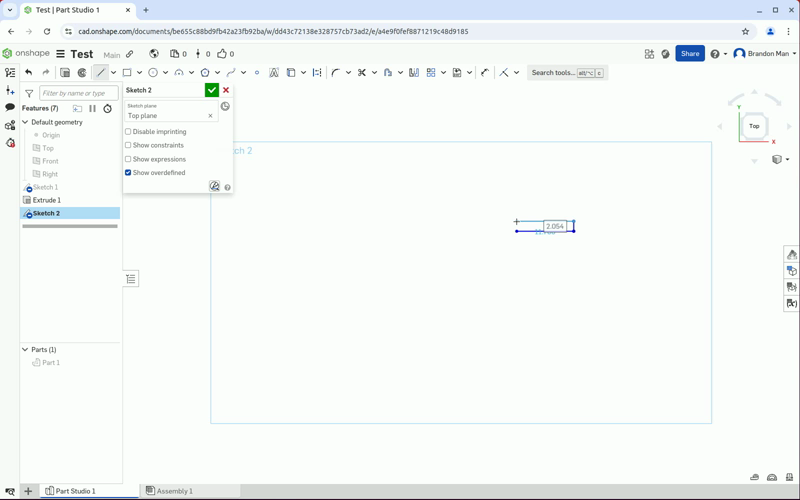
mouse_move(546, 221)
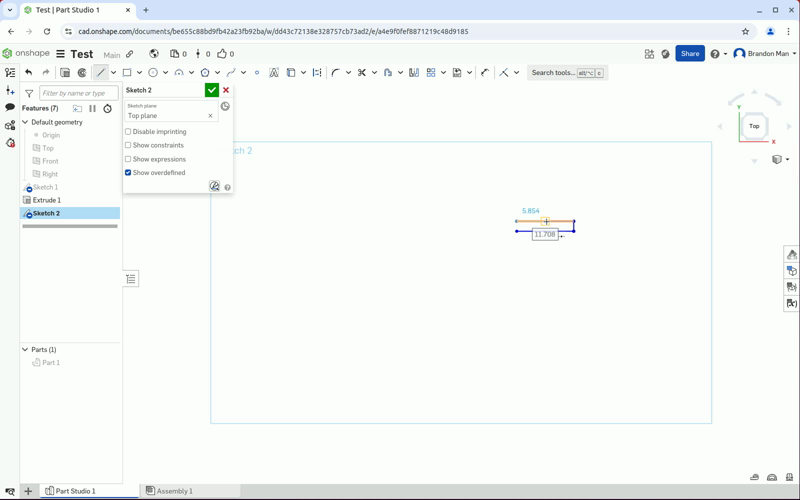
key_down(shift)
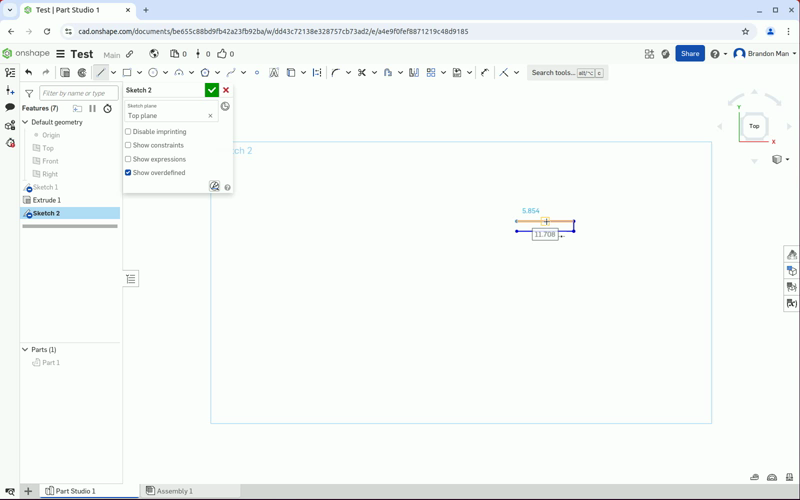
mouse_move(516, 231)
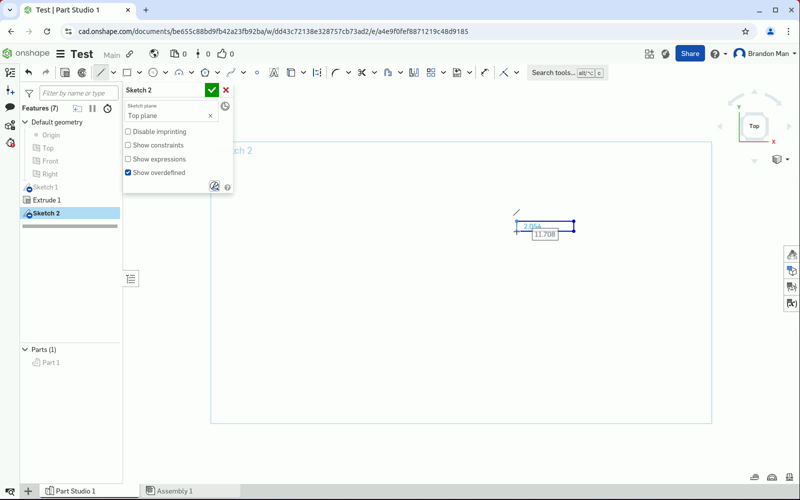
key_up(shift)
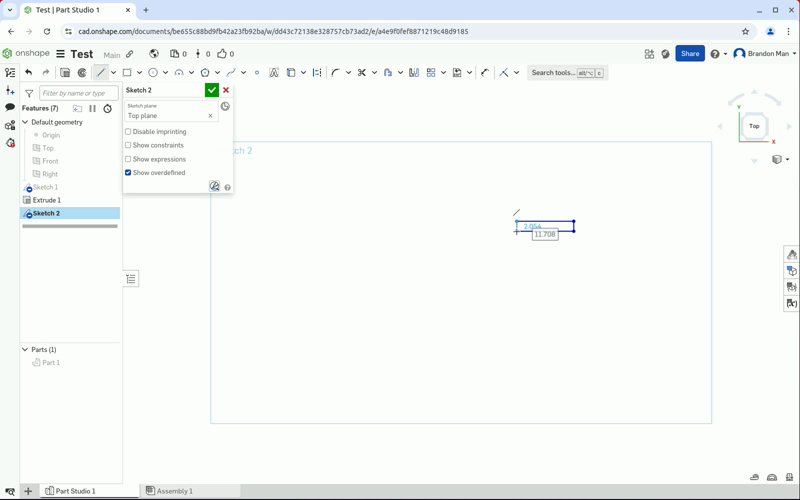
click(516, 231)
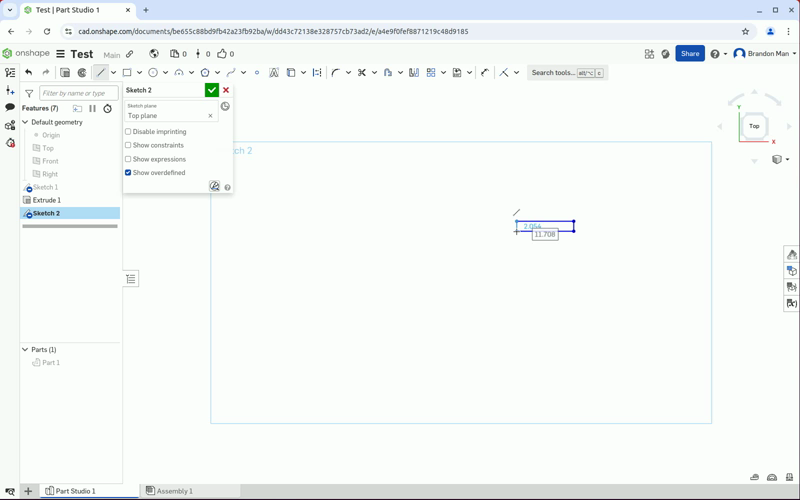
key(esc)
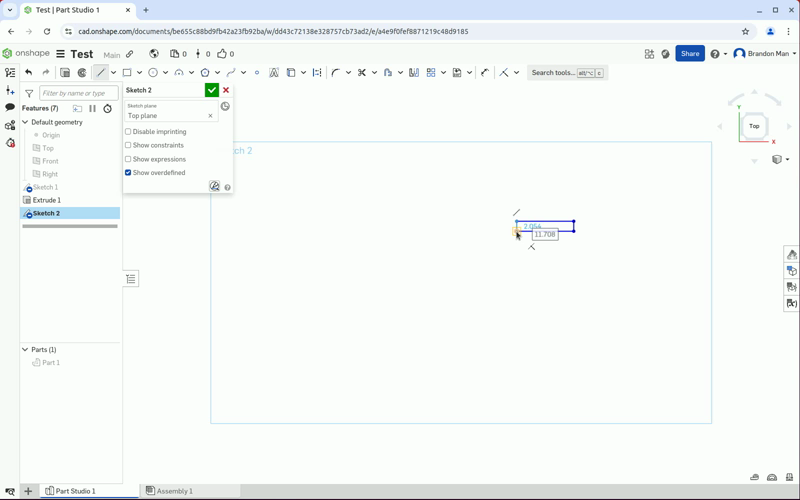
mouse_move(522, 221)
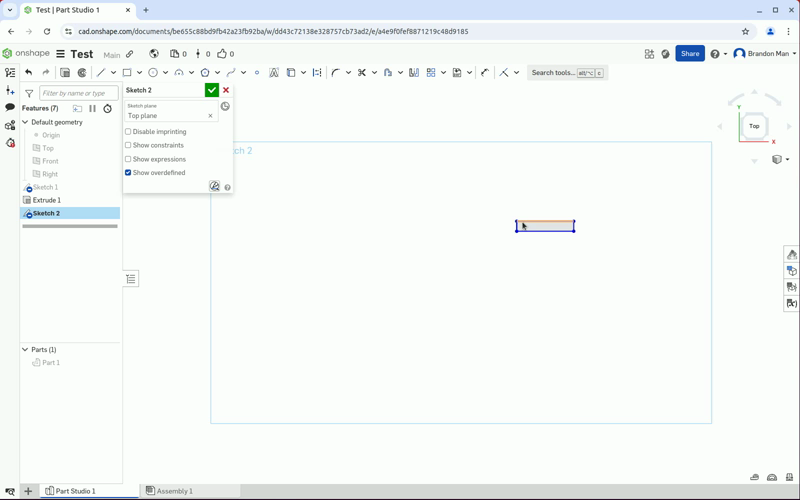
scroll(6)
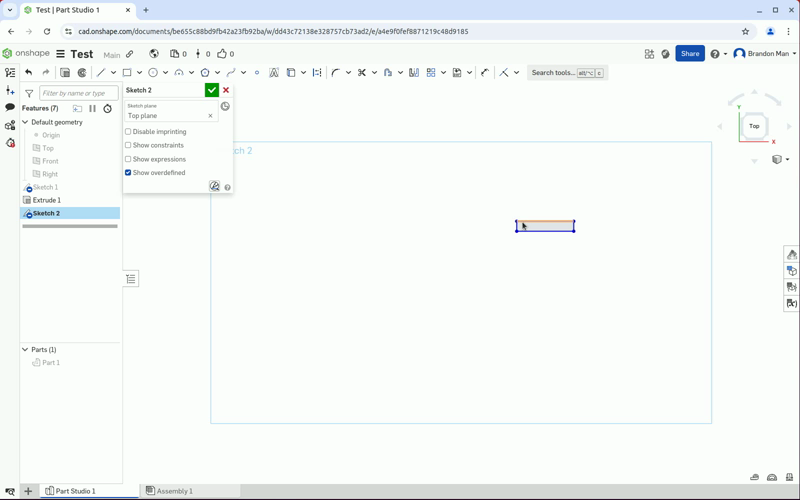
scroll(6)
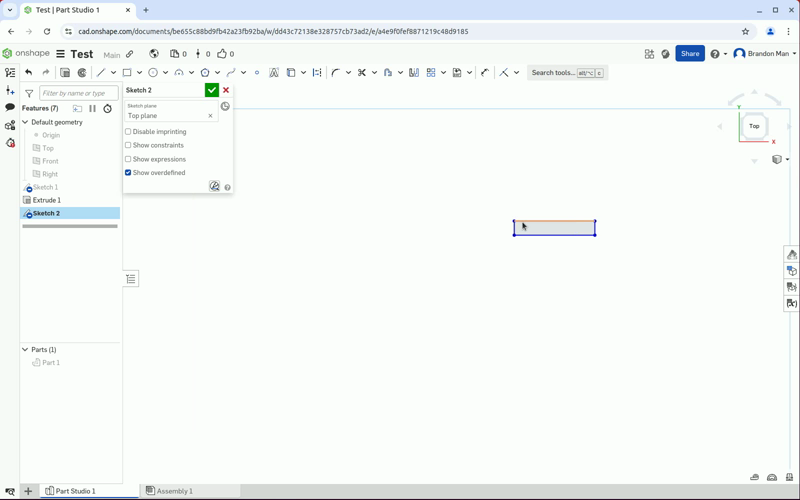
scroll(6)
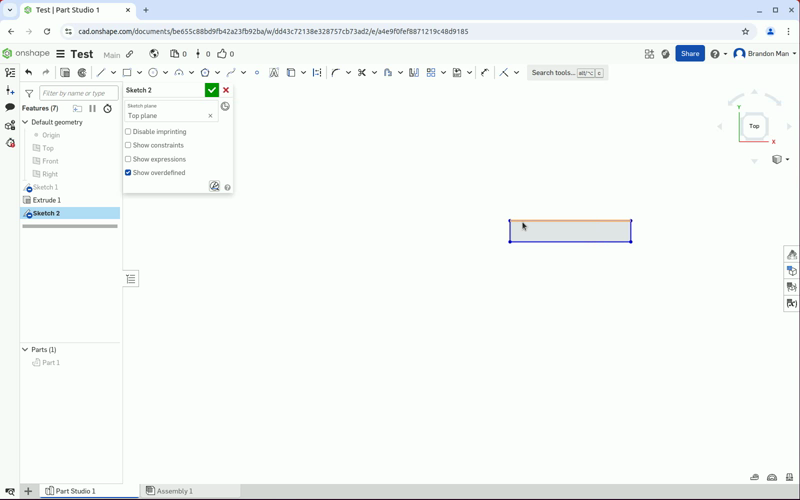
scroll(6)
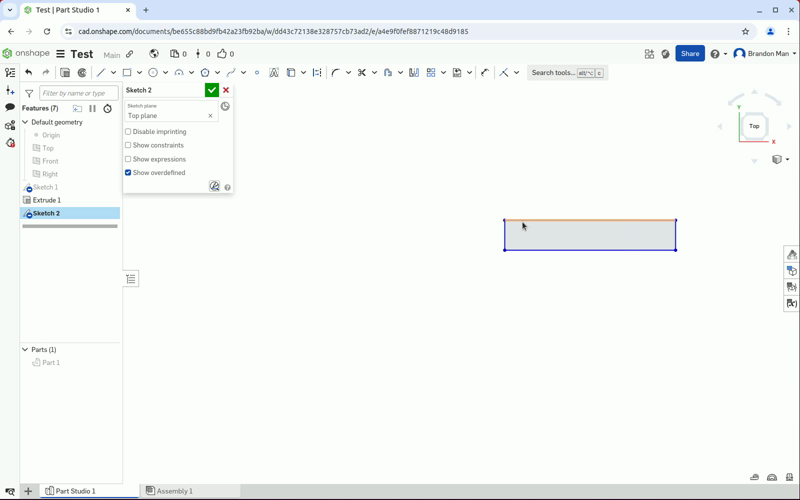
scroll(6)
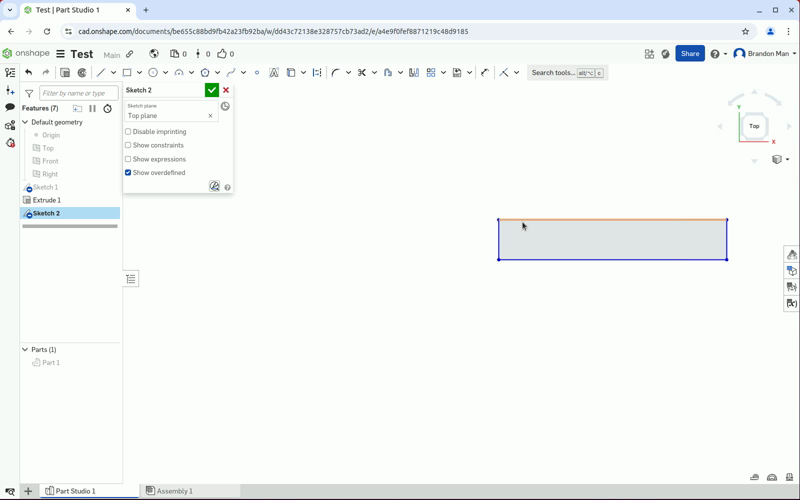
scroll(6)
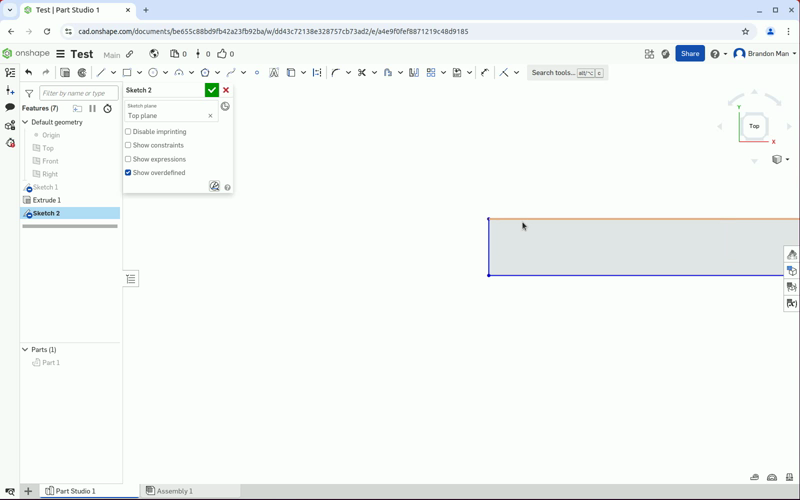
scroll(6)
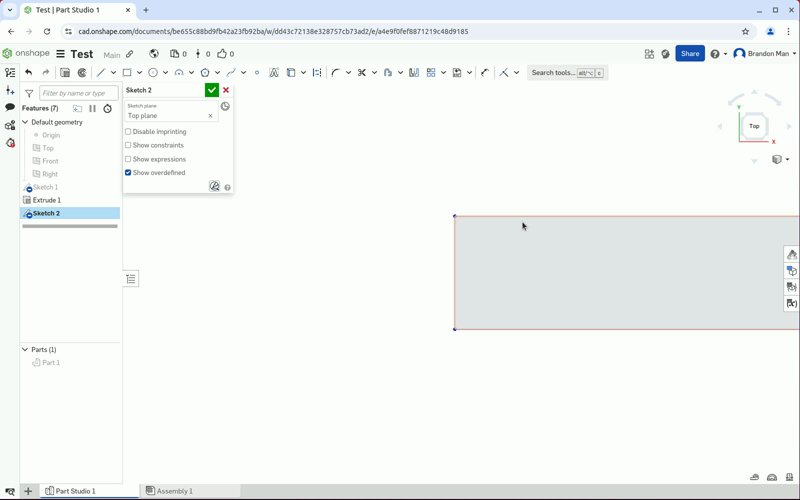
click(522, 221)
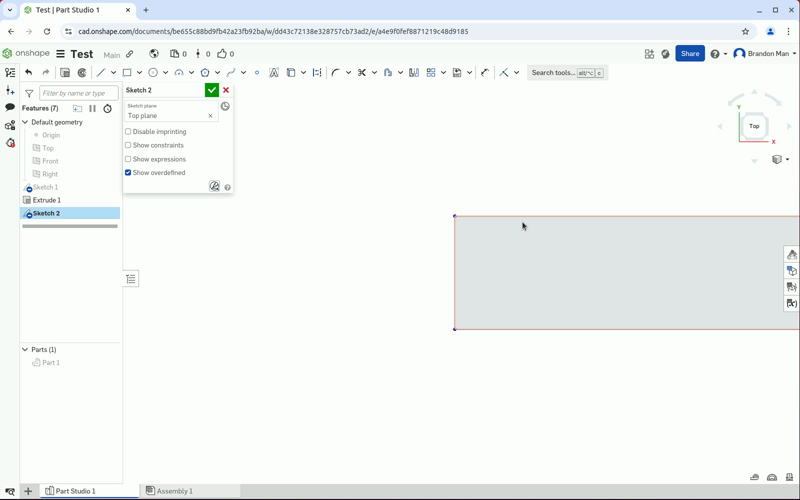
scroll(-6)
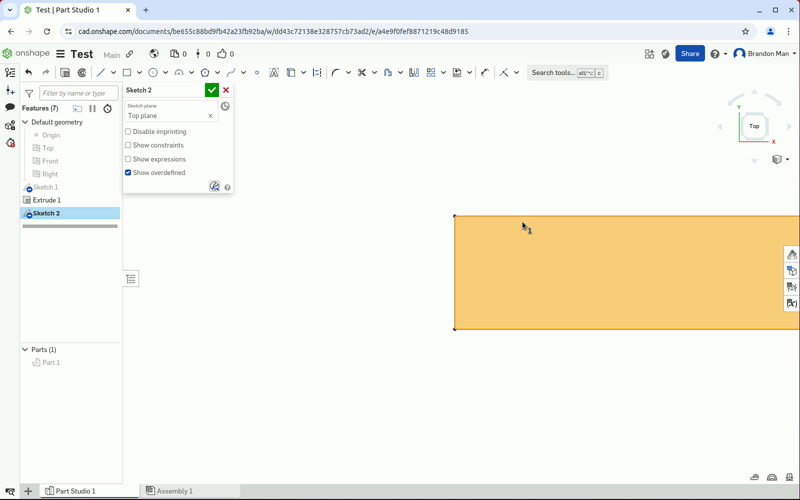
scroll(-6)
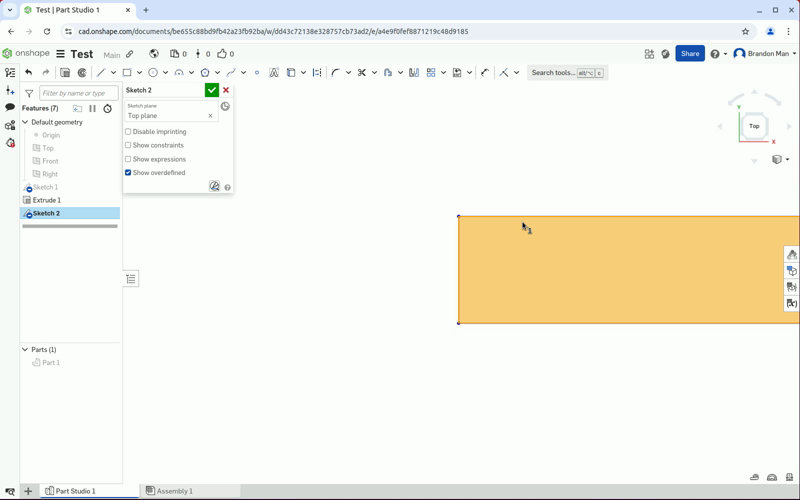
scroll(-6)
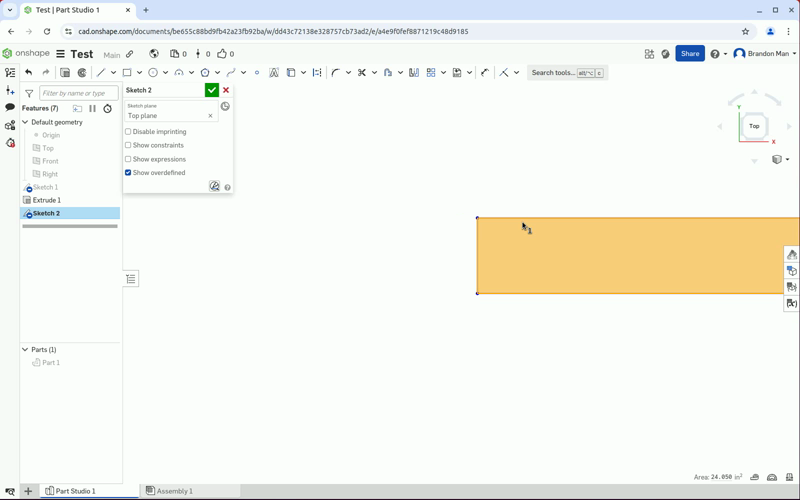
scroll(-6)
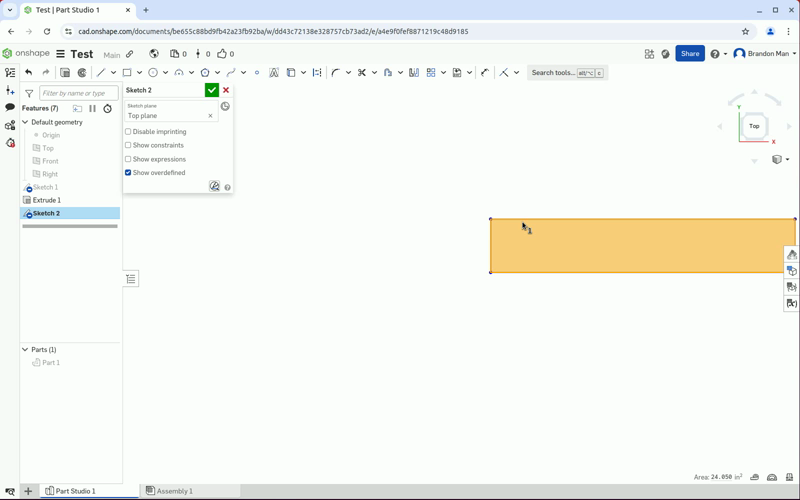
scroll(-6)
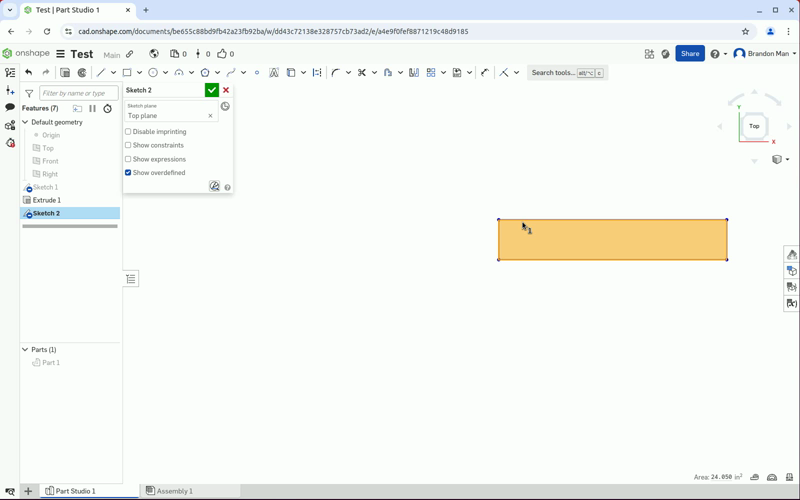
scroll(-6)
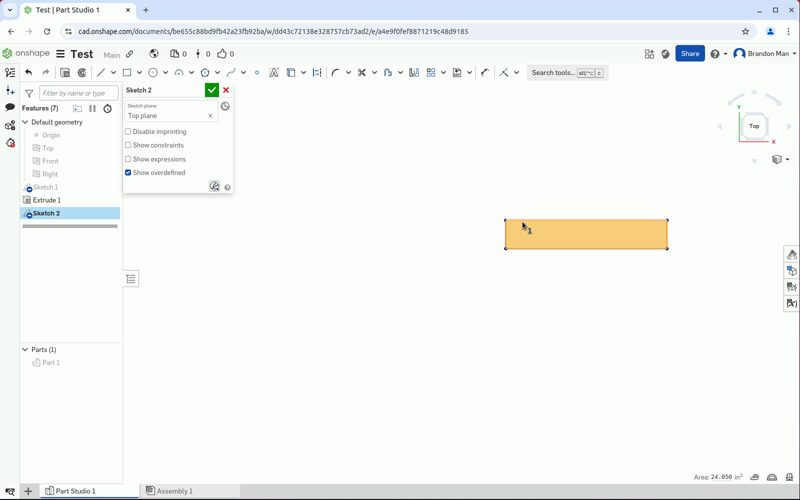
scroll(-6)
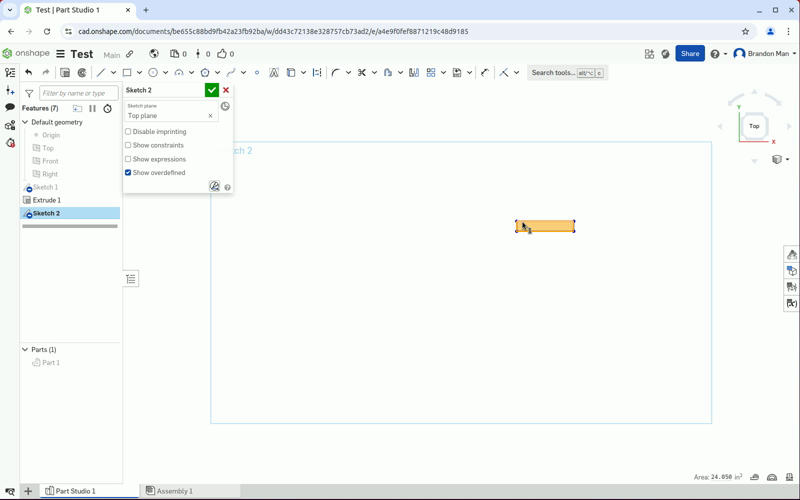
mouse_move(73, 352)
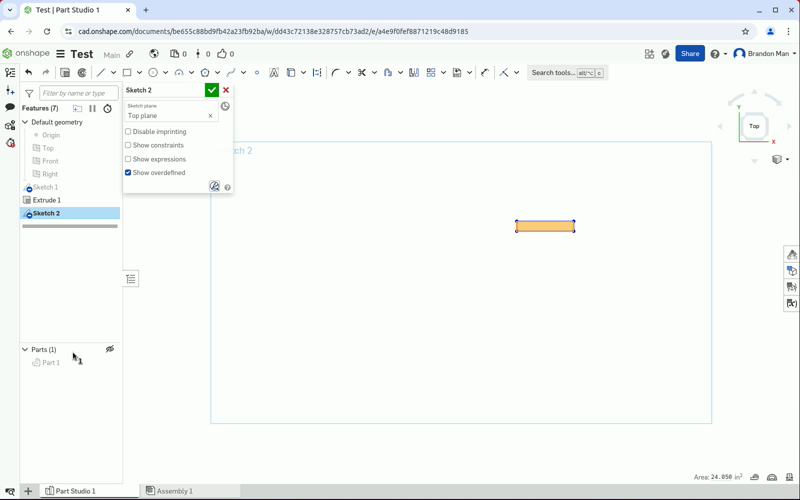
key(shift+y)
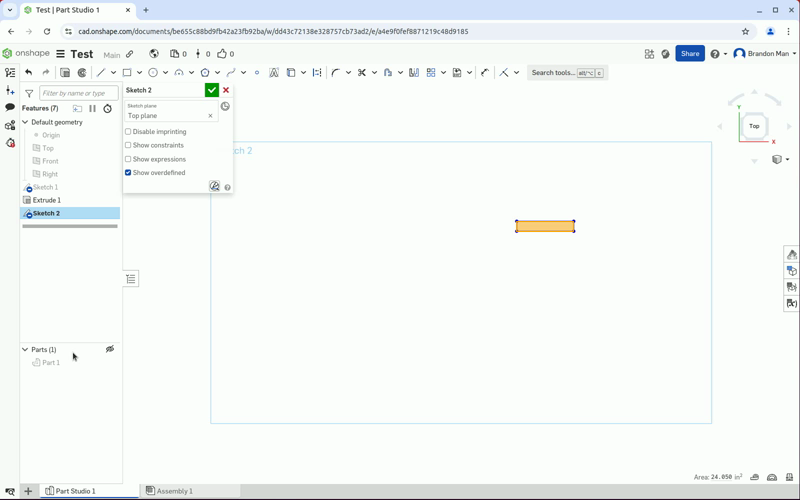
key(shift+e)
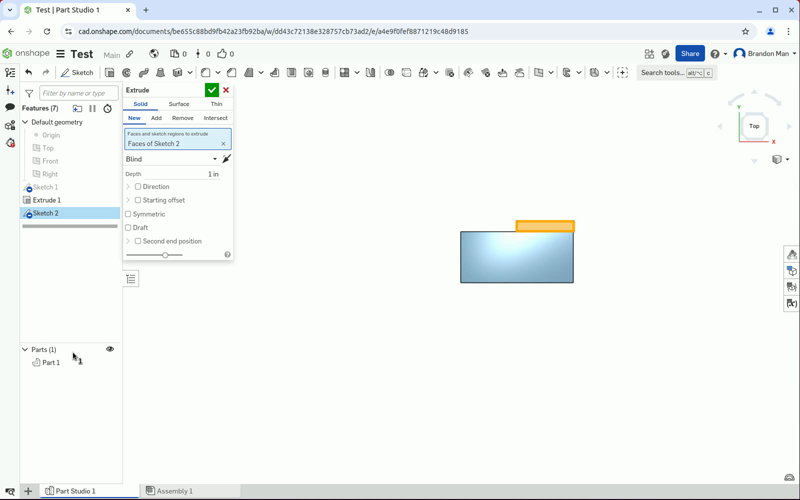
mouse_move(143, 106)
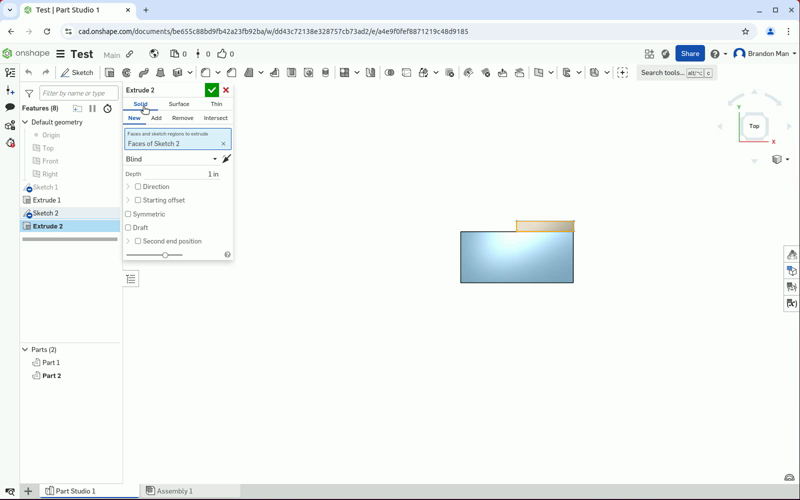
click(143, 106)
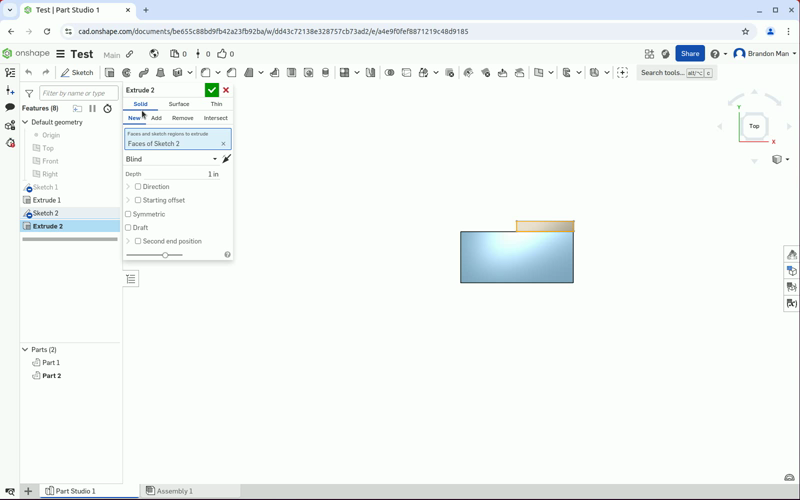
mouse_move(137, 120)
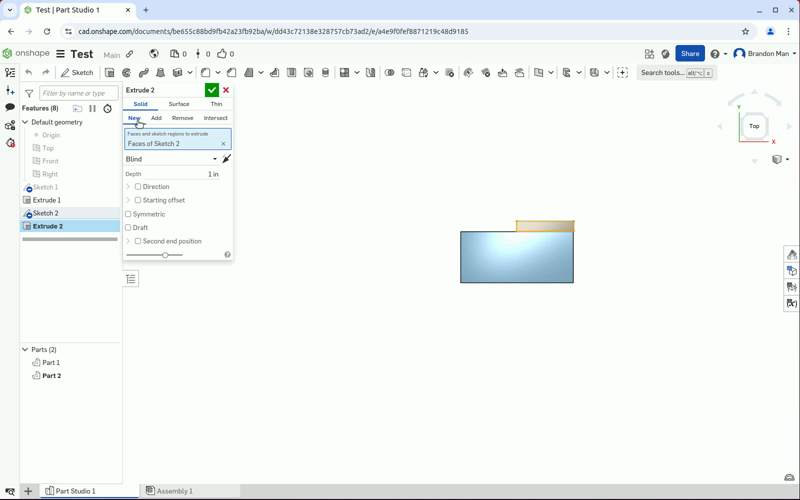
click(137, 120)
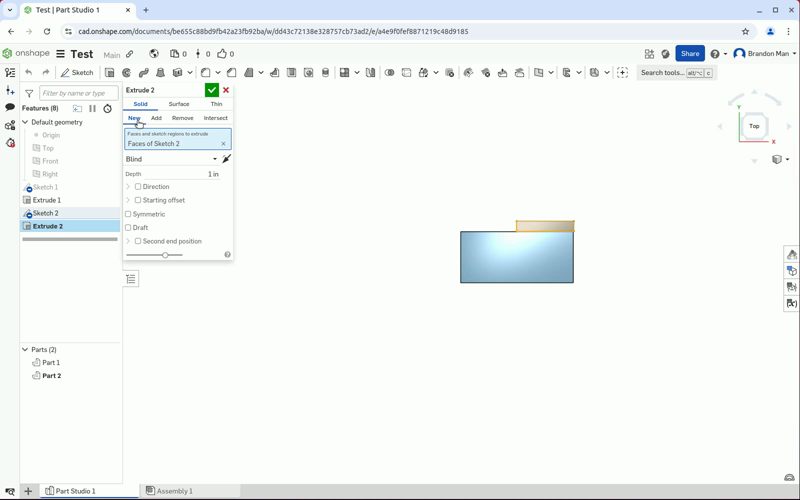
key(tab, 4)
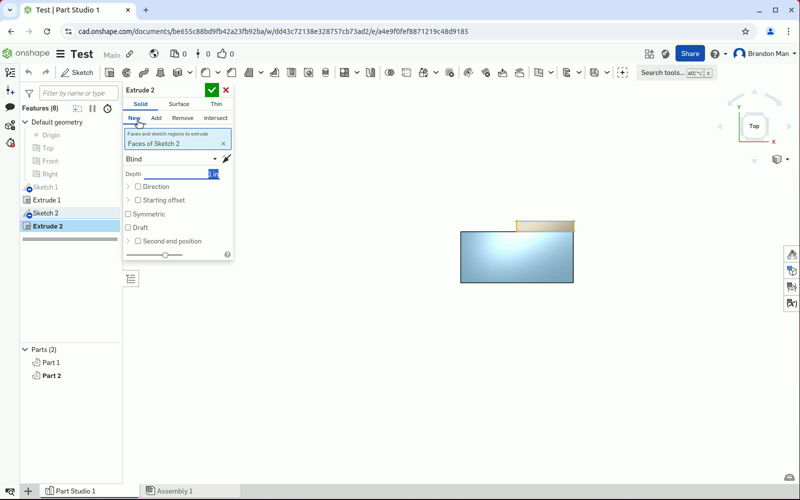
text(0.963)
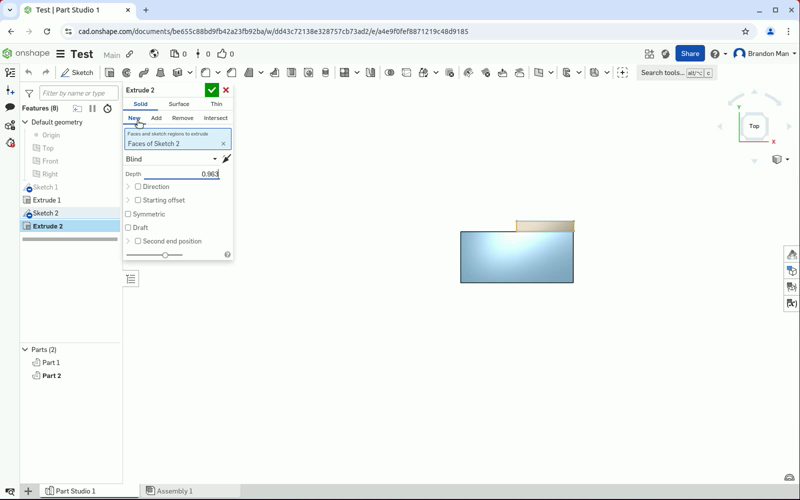
key(enter)
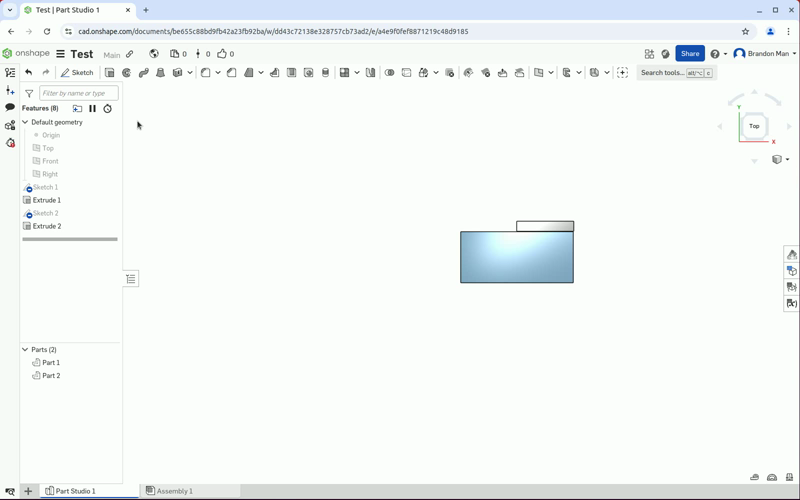
key(shift+h)
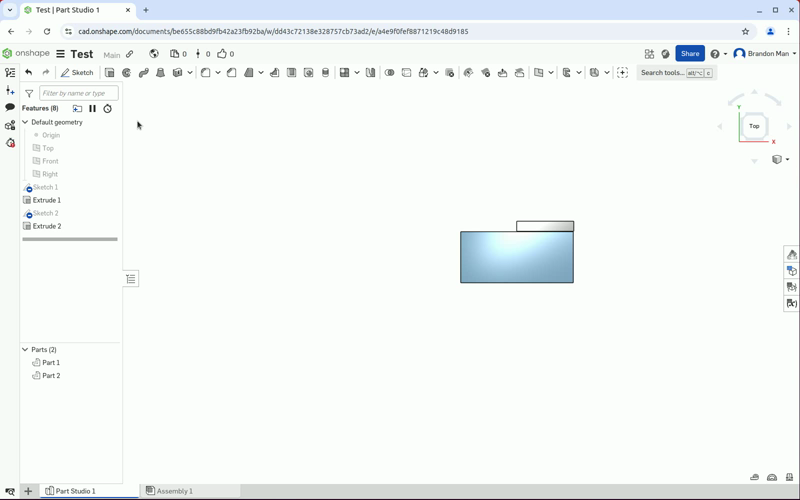
key(shift+h)
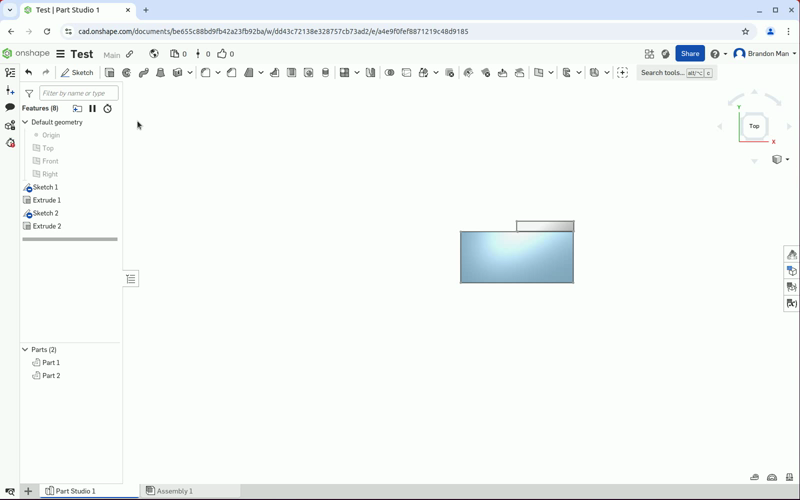
key(shift+7)
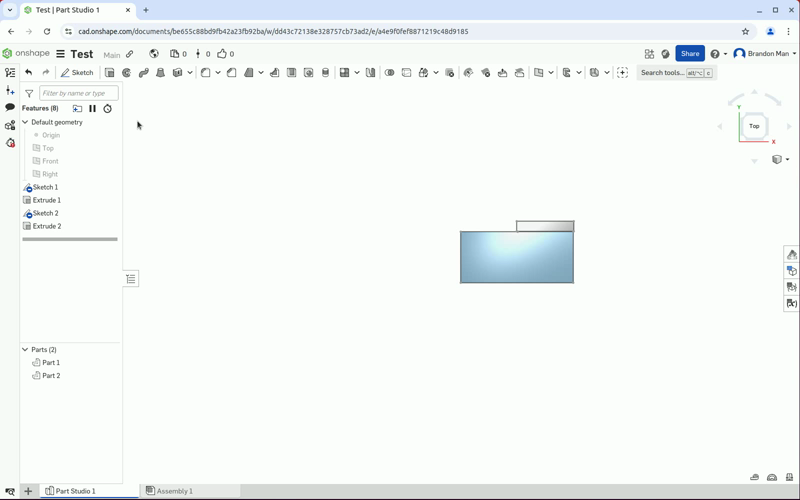
key(up, 3)
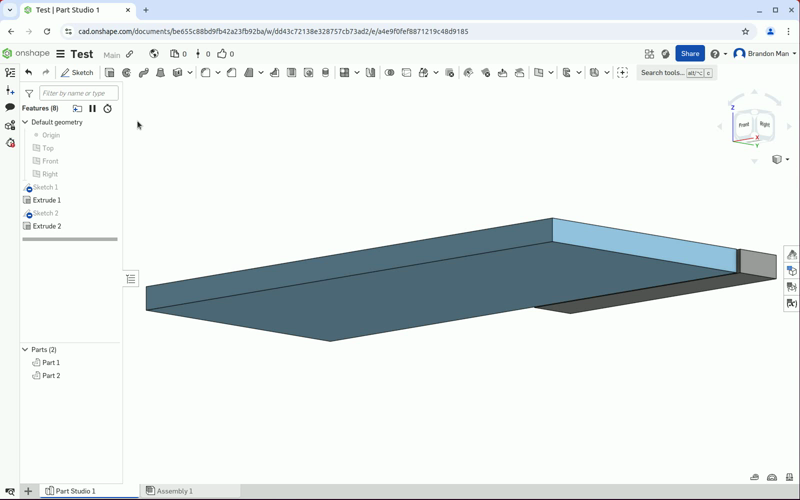
key(left, 3)
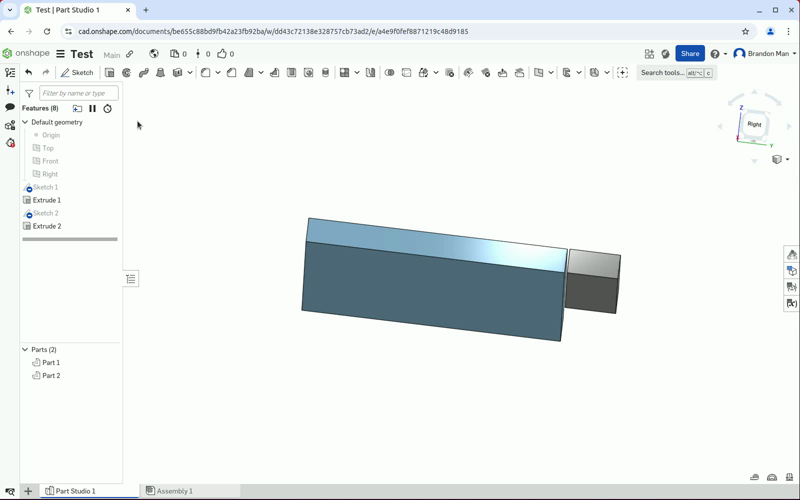
key(right, 3)
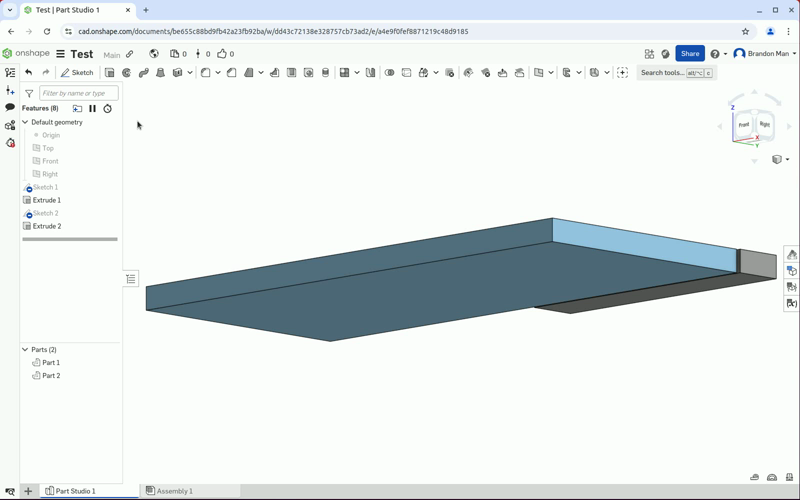
key(down, 3)
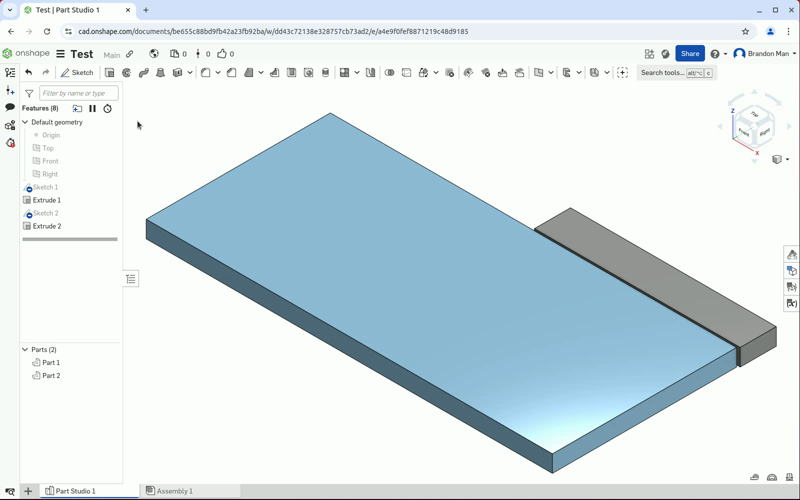
mouse_move(73, 189)
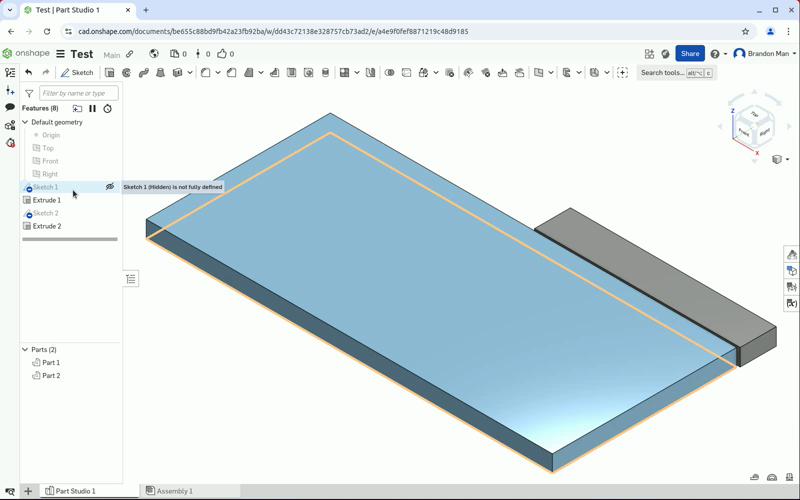
click(73, 189)